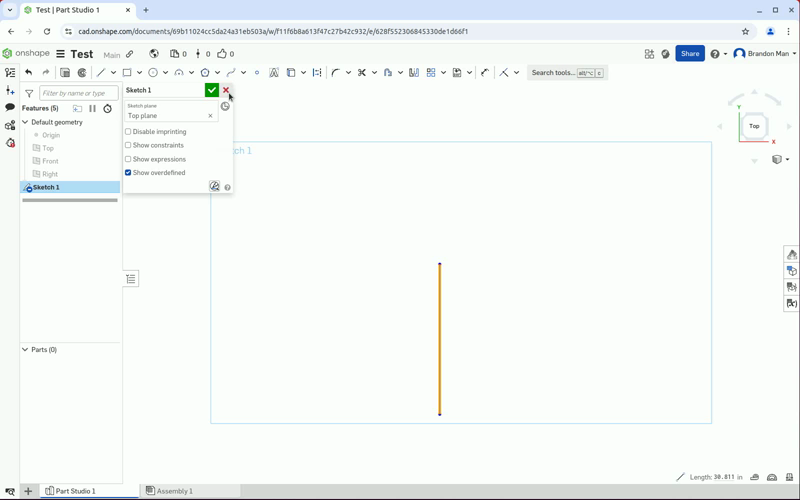
key(shift+h)
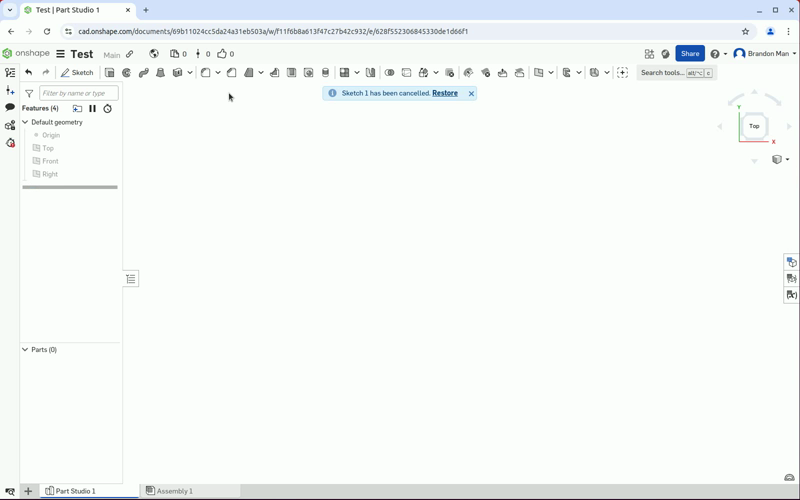
mouse_move(73, 352)
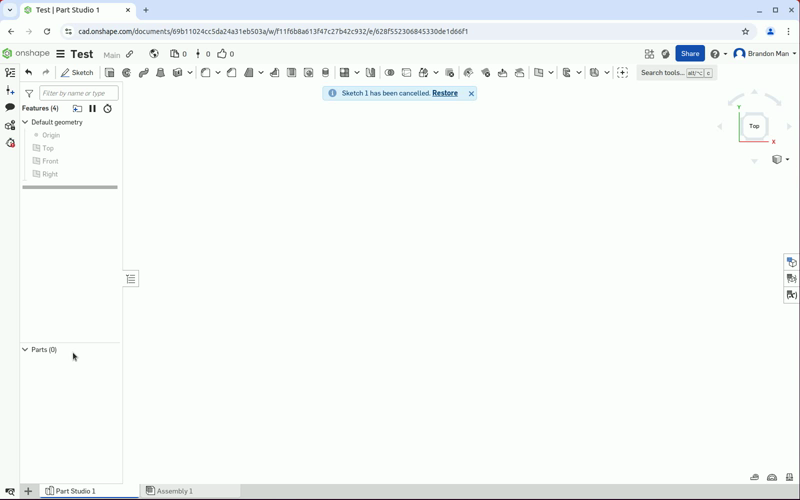
key(y)
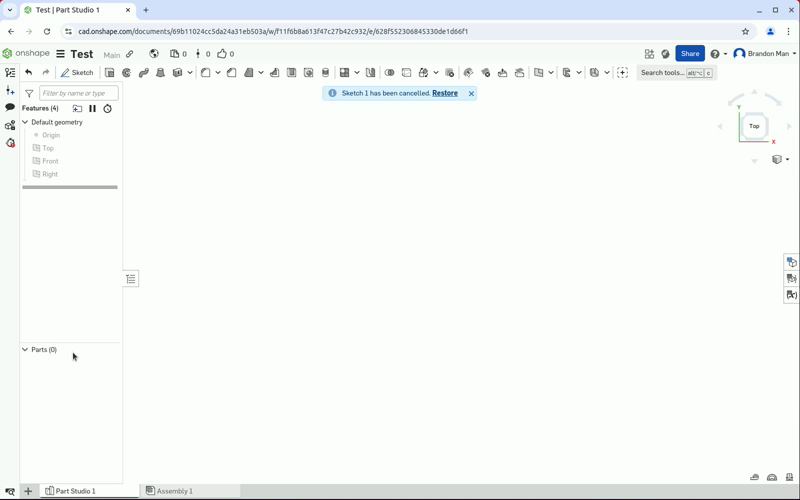
key(shift+p)
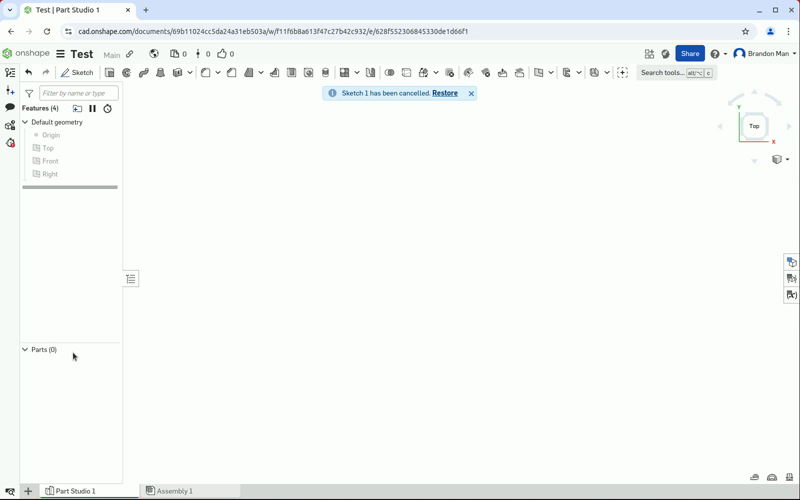
key(space)
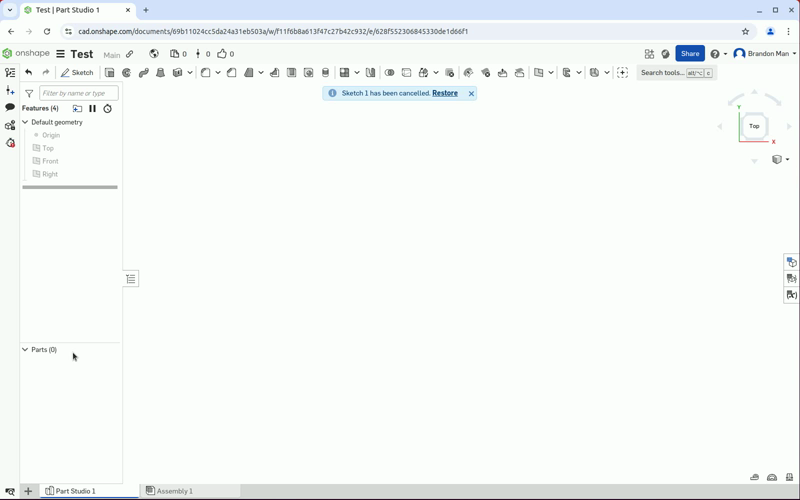
key_down(shift)
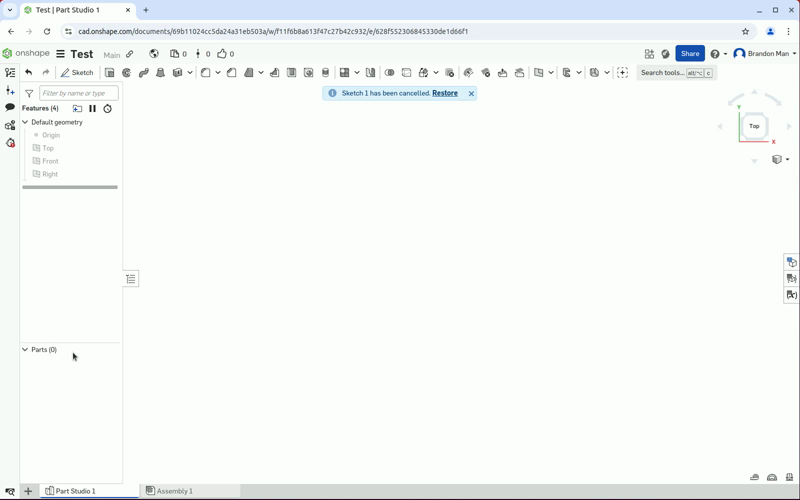
key(up)
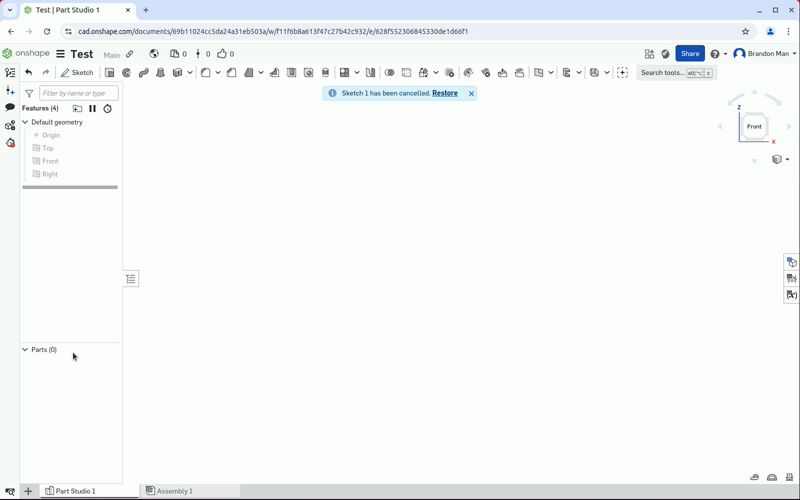
key_up(shift)
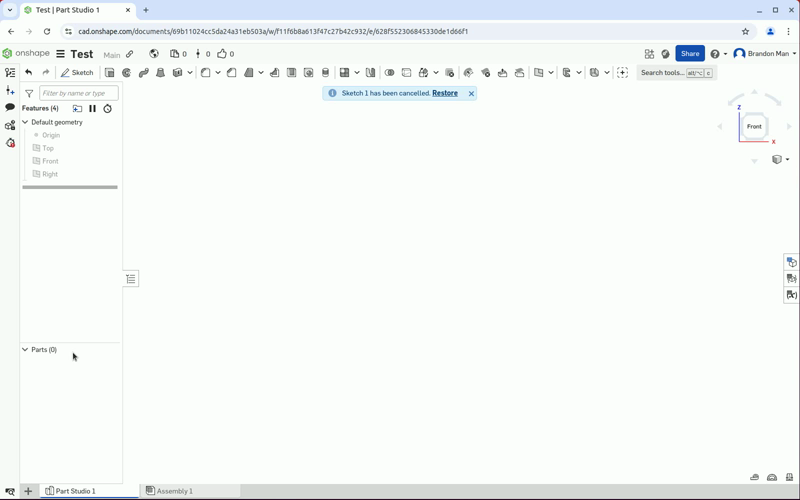
mouse_move(73, 352)
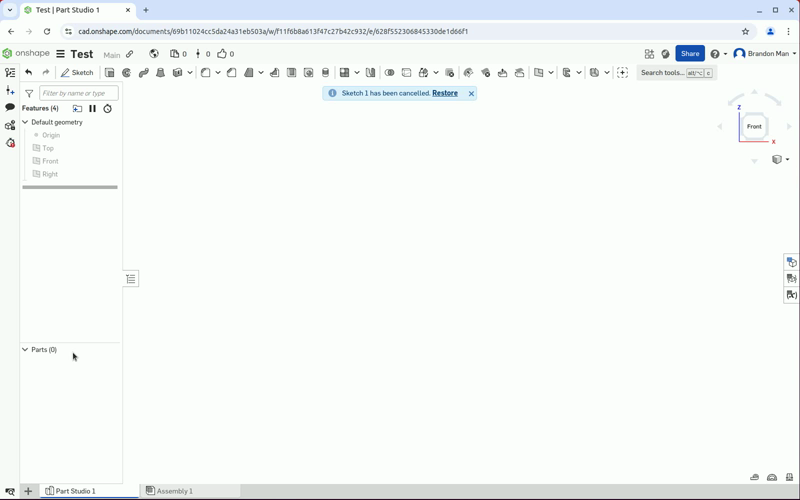
key(shift+y)
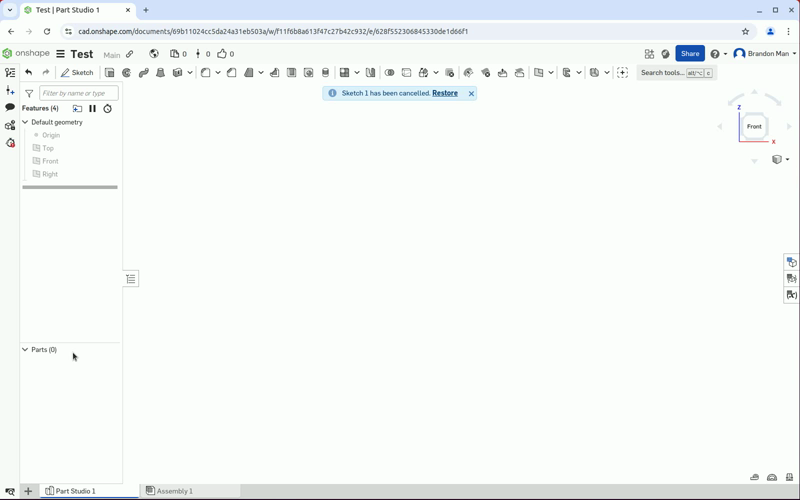
key(shift+s)
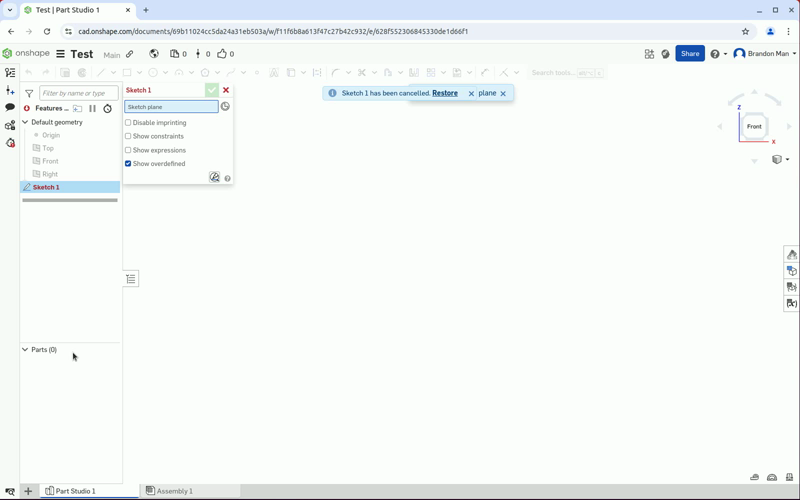
mouse_move(73, 163)
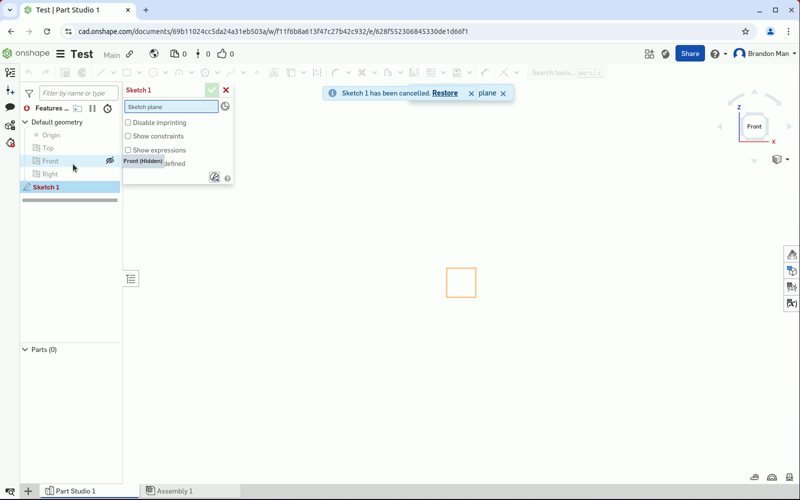
click(73, 163)
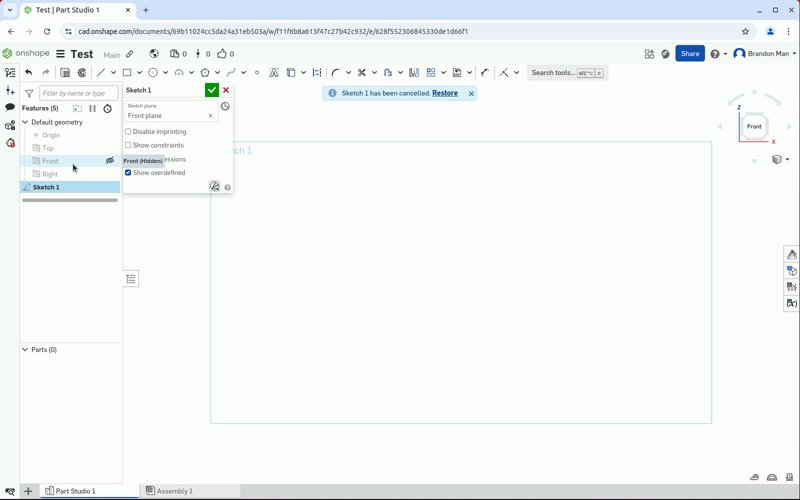
mouse_move(73, 352)
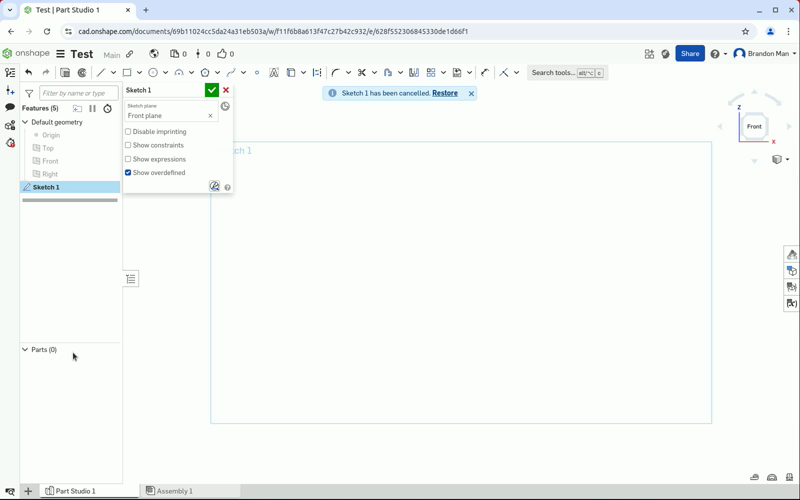
key(y)
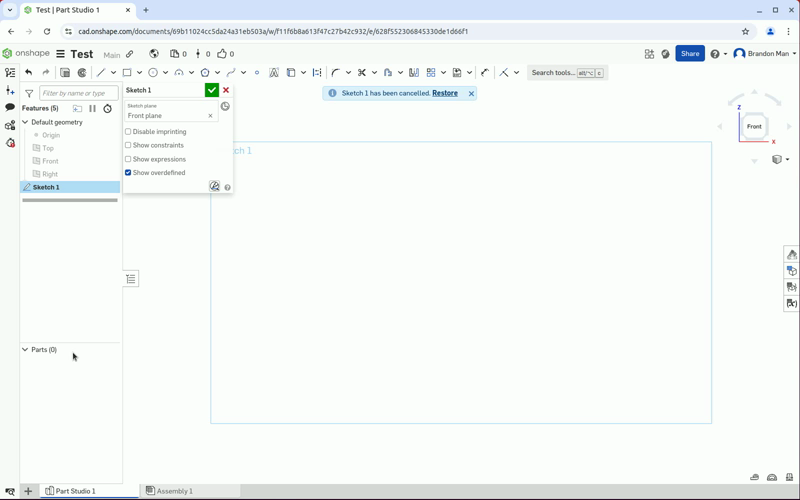
key(l)
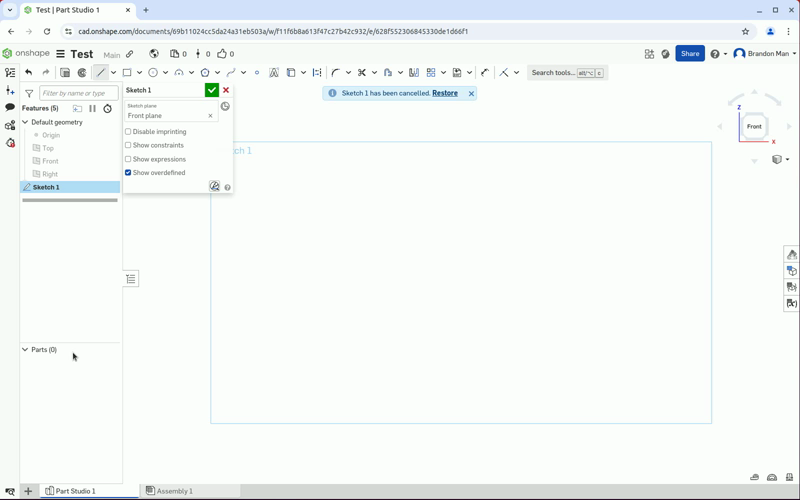
key_down(shift)
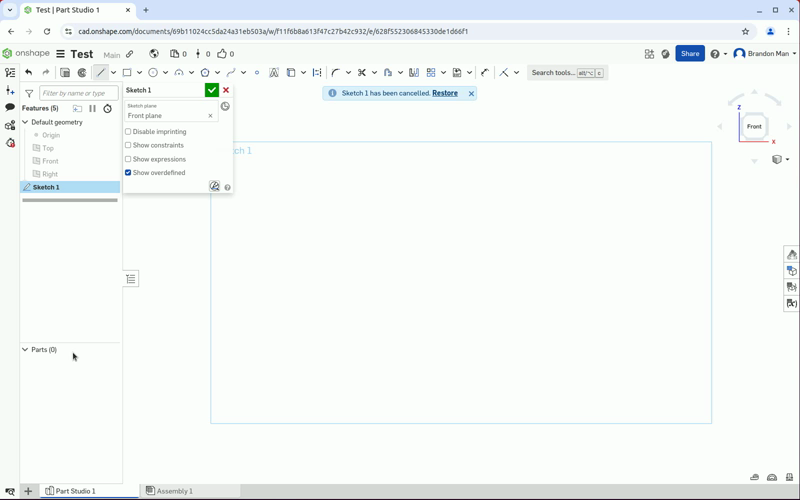
mouse_move(407, 376)
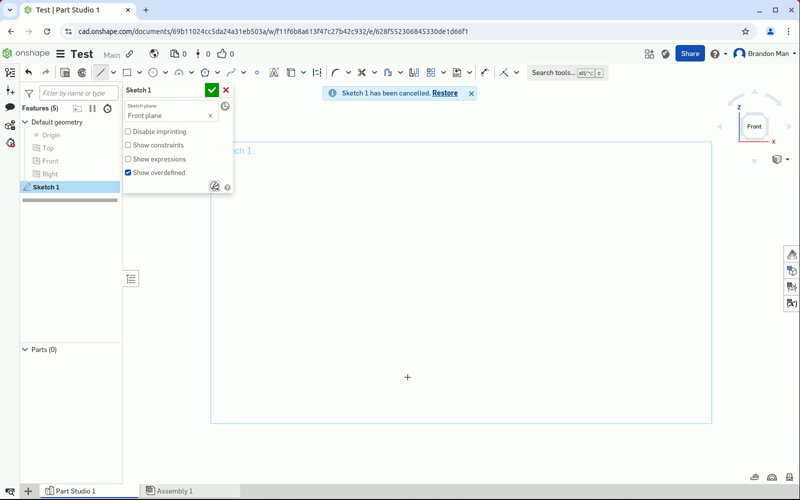
click(407, 376)
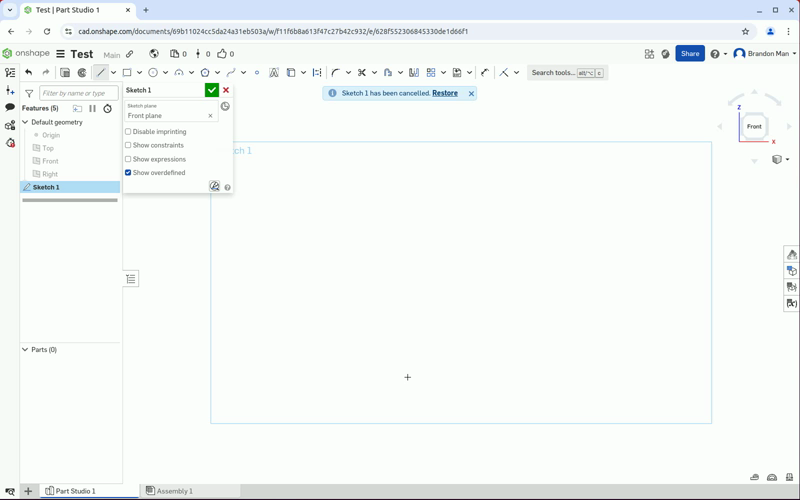
key_up(shift)
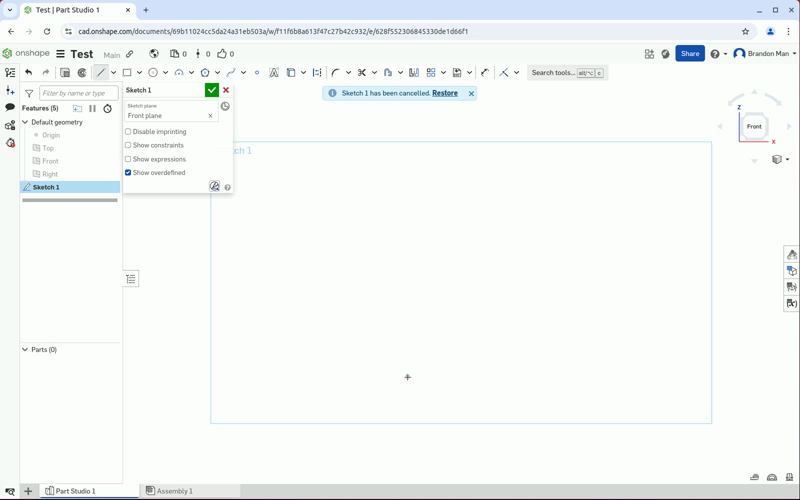
key_down(shift)
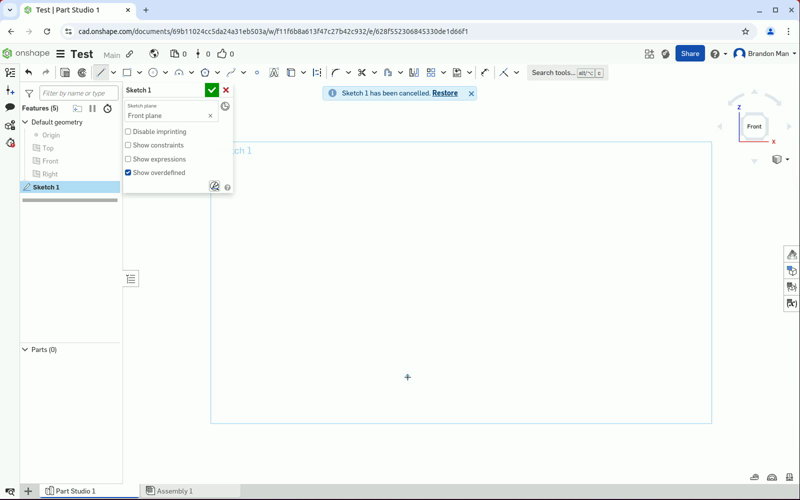
mouse_move(572, 376)
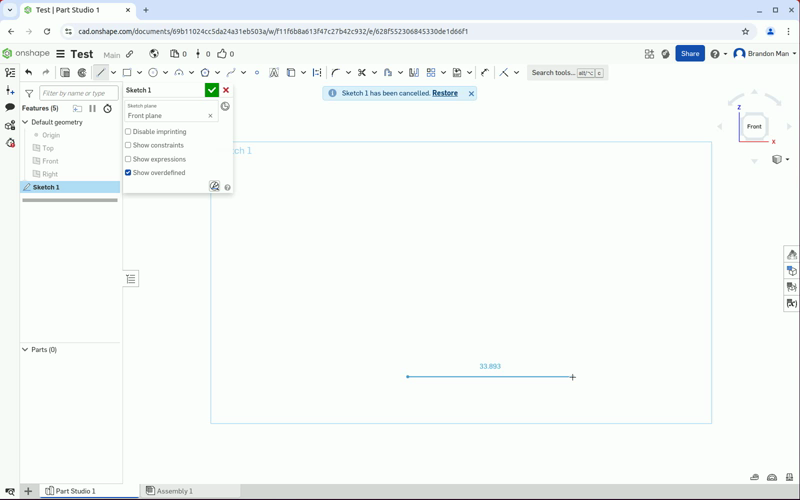
click(572, 376)
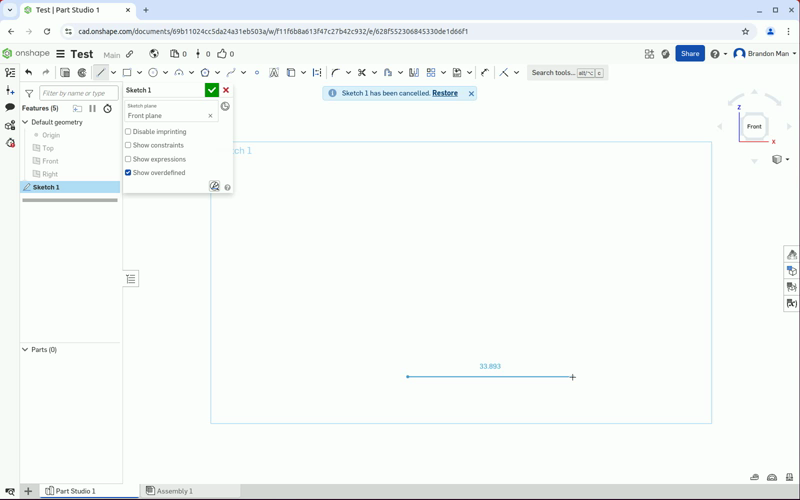
key_up(shift)
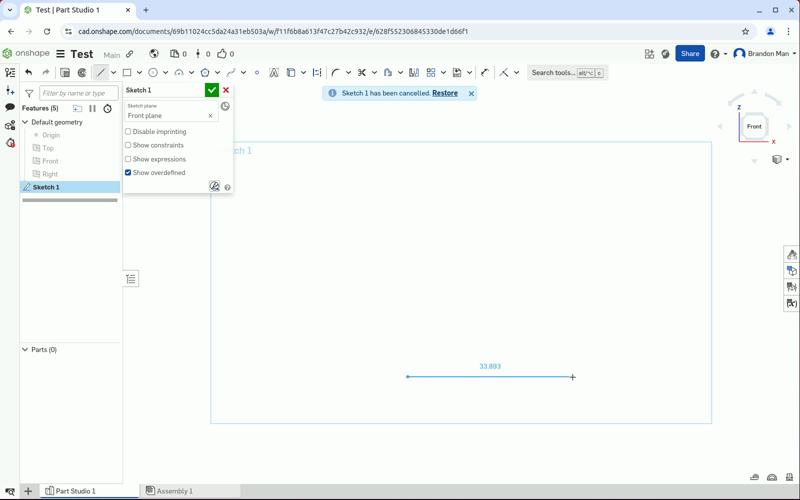
key_down(shift)
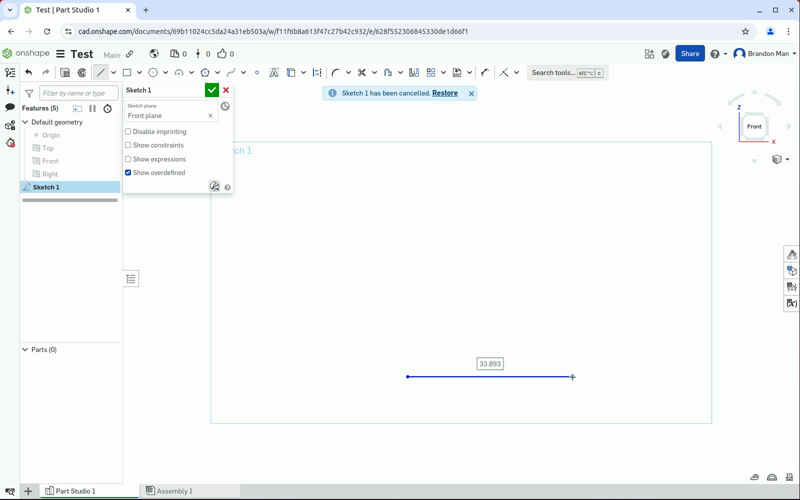
mouse_move(589, 376)
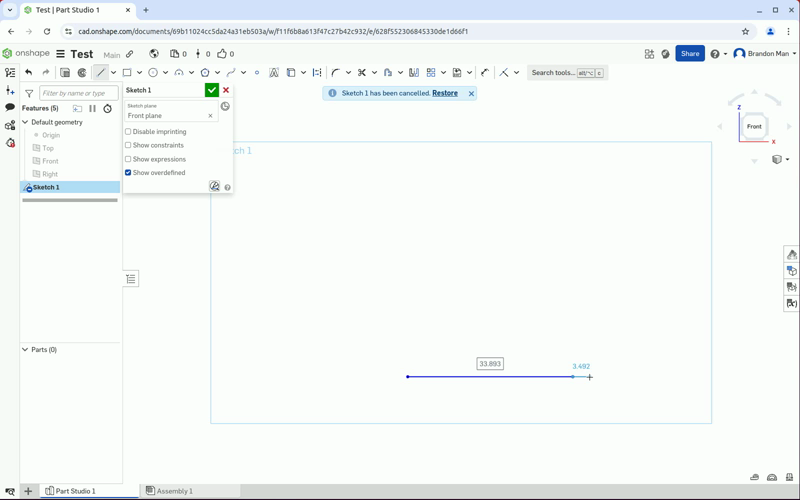
mouse_move(572, 362)
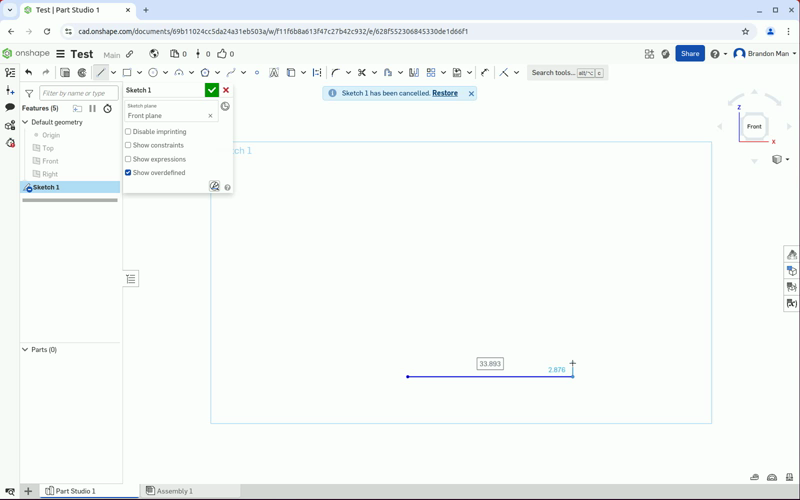
click(572, 362)
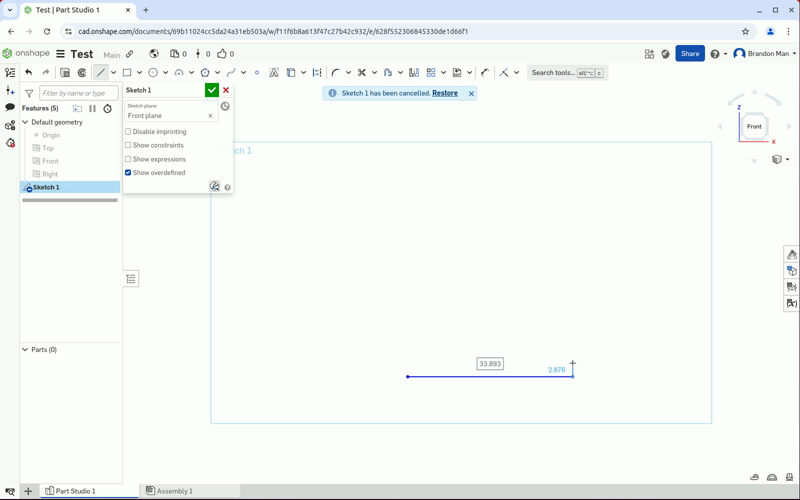
key_up(shift)
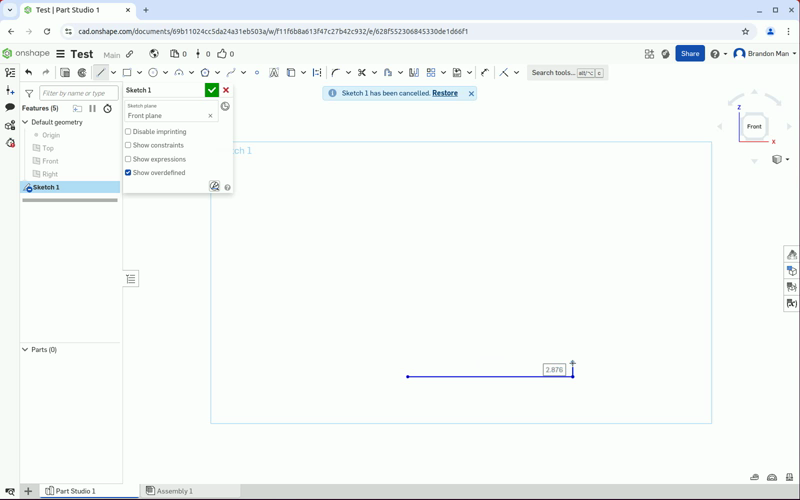
key_down(shift)
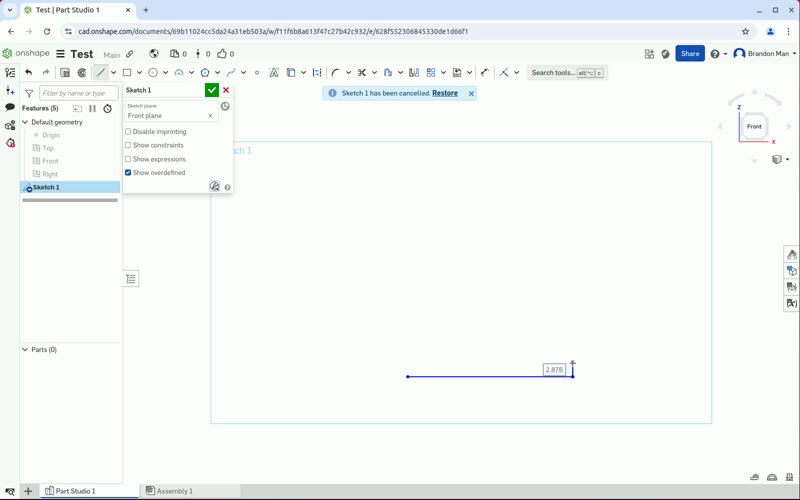
mouse_move(407, 362)
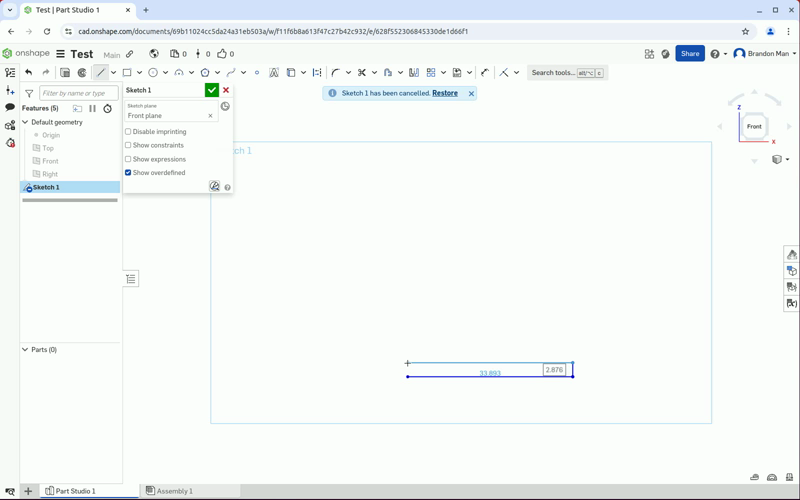
click(407, 362)
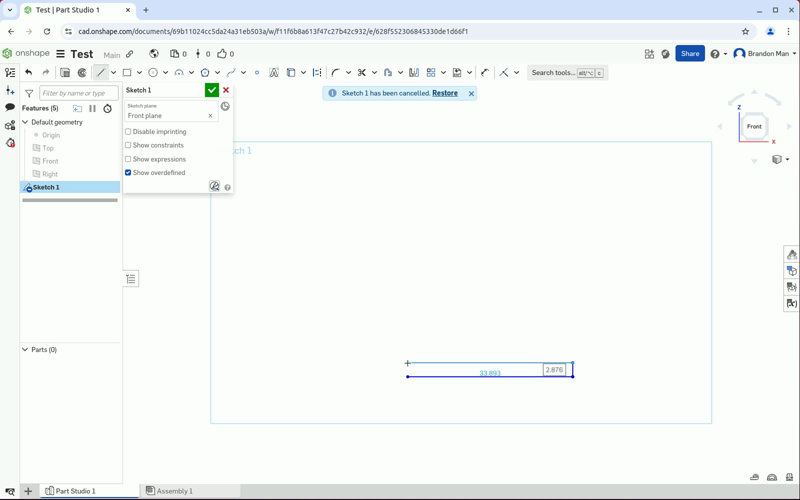
key_up(shift)
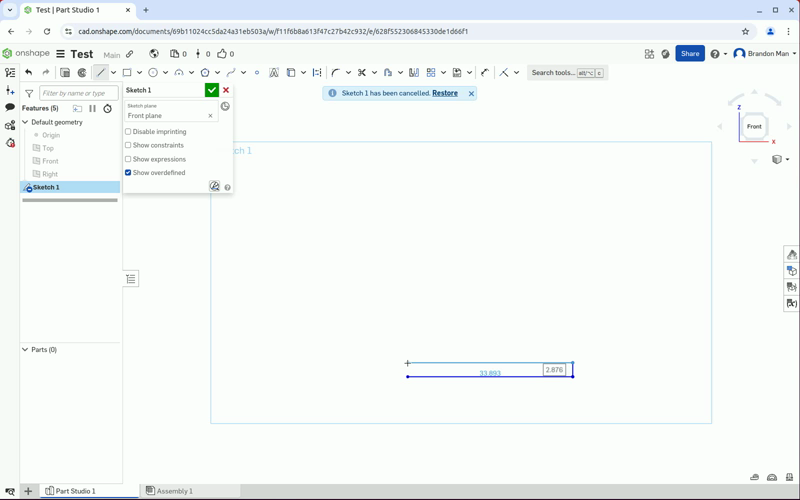
mouse_move(437, 362)
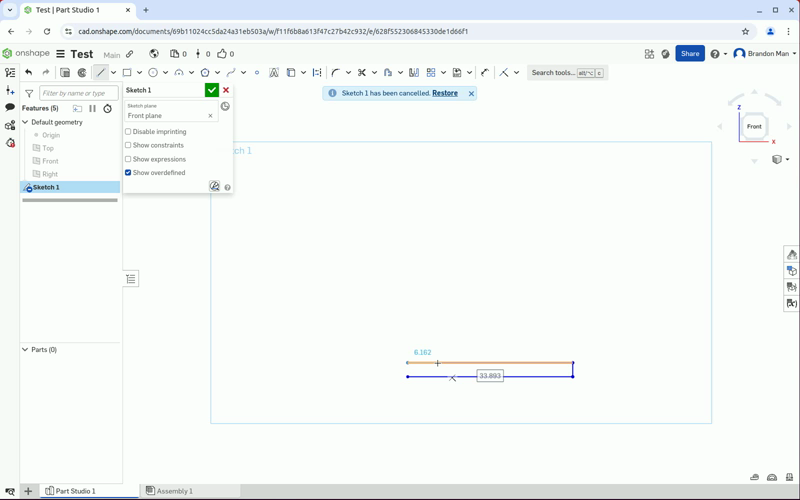
key_down(shift)
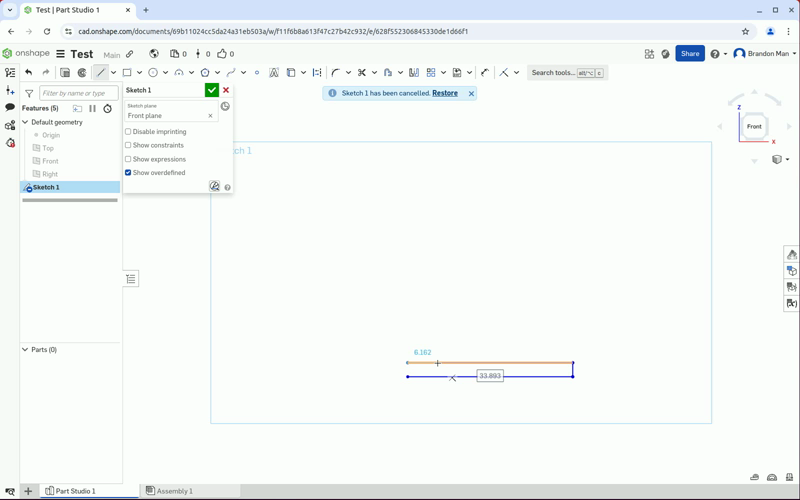
mouse_move(407, 376)
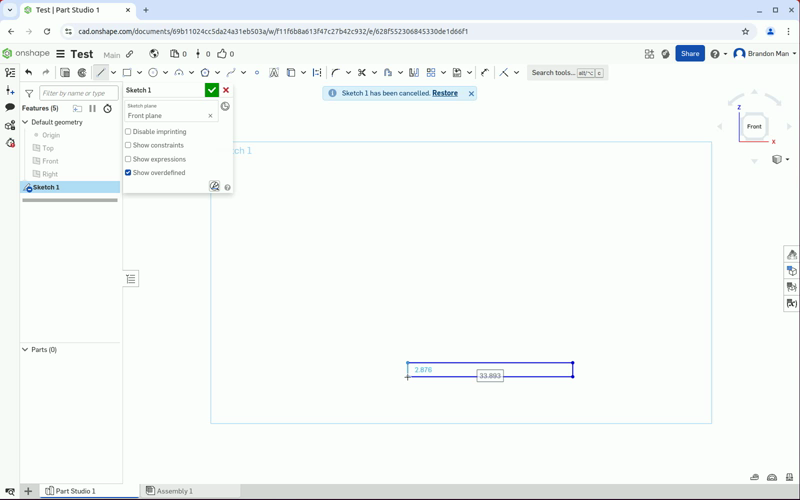
key_up(shift)
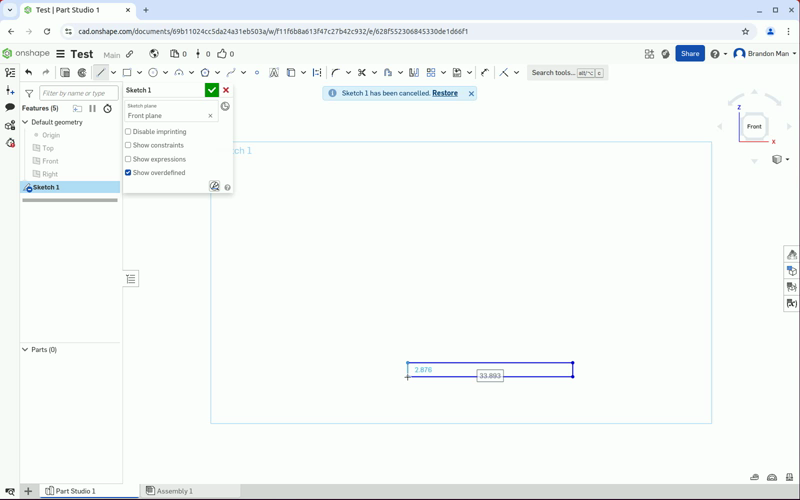
click(407, 376)
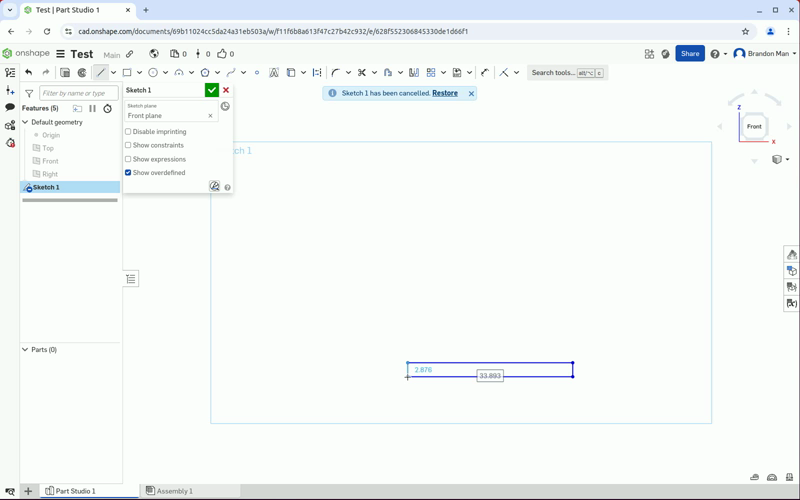
key(esc)
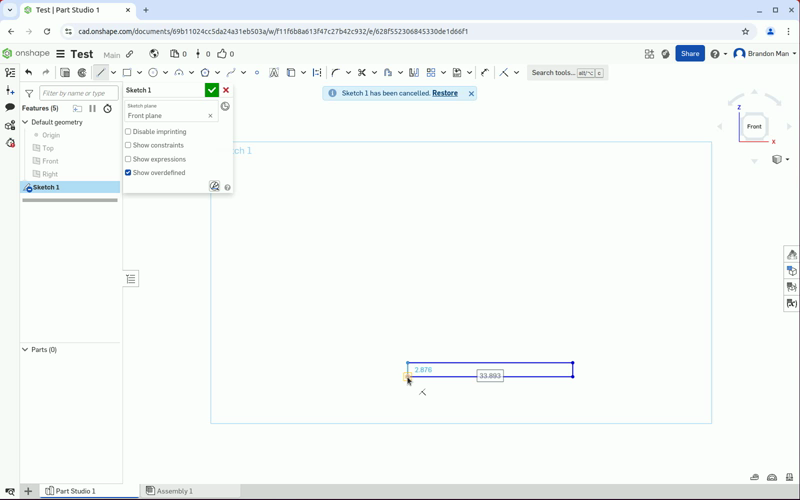
mouse_move(508, 372)
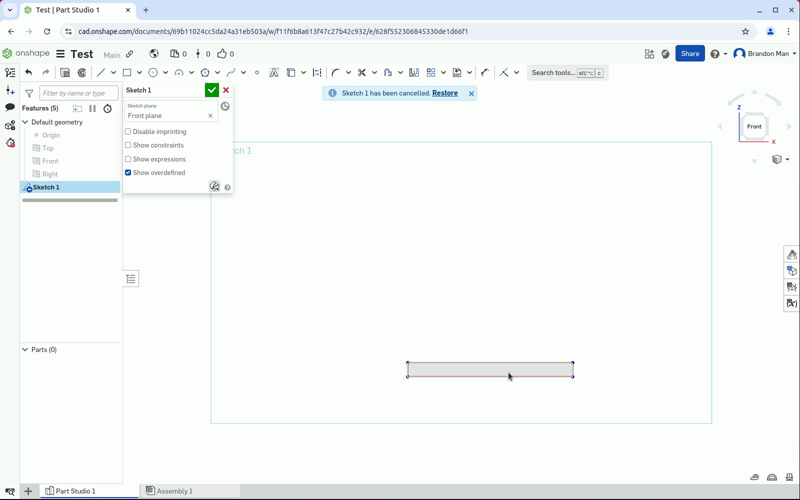
click(508, 372)
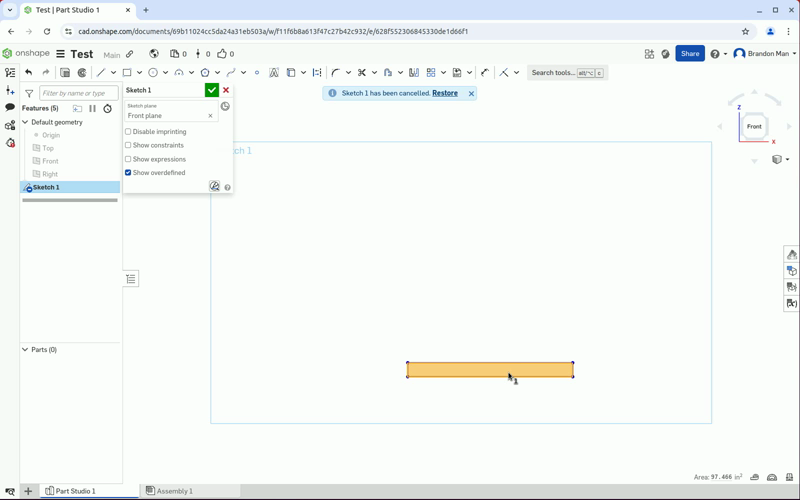
mouse_move(73, 352)
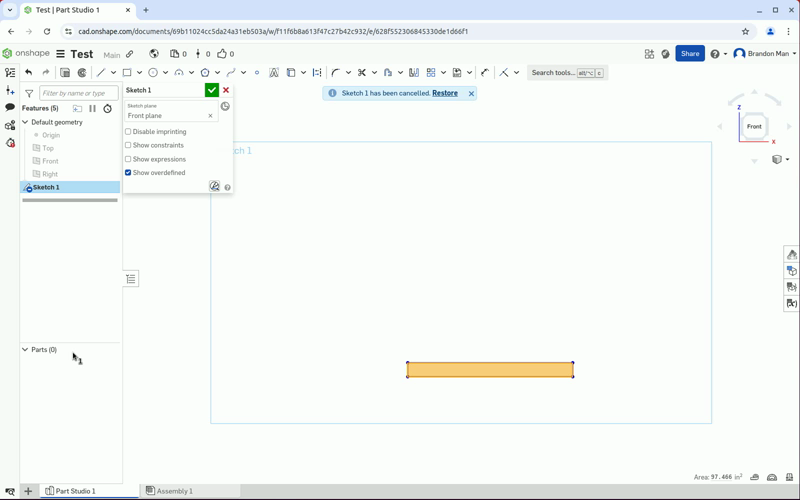
key(shift+y)
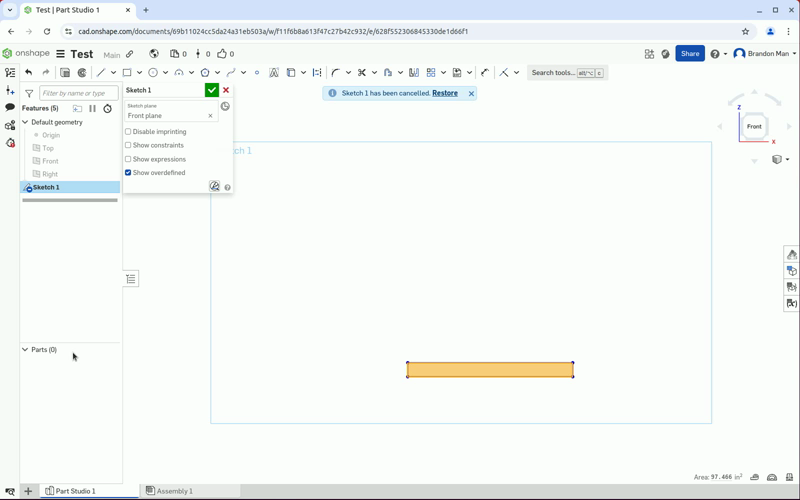
key(shift+e)
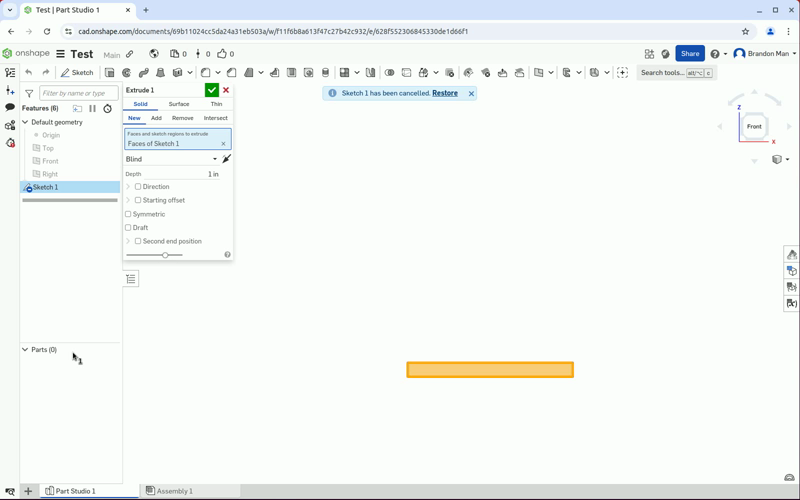
mouse_move(143, 106)
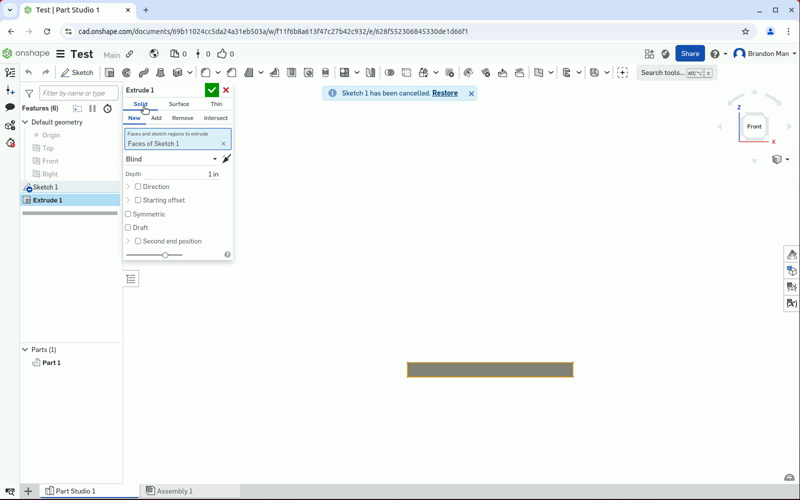
click(143, 106)
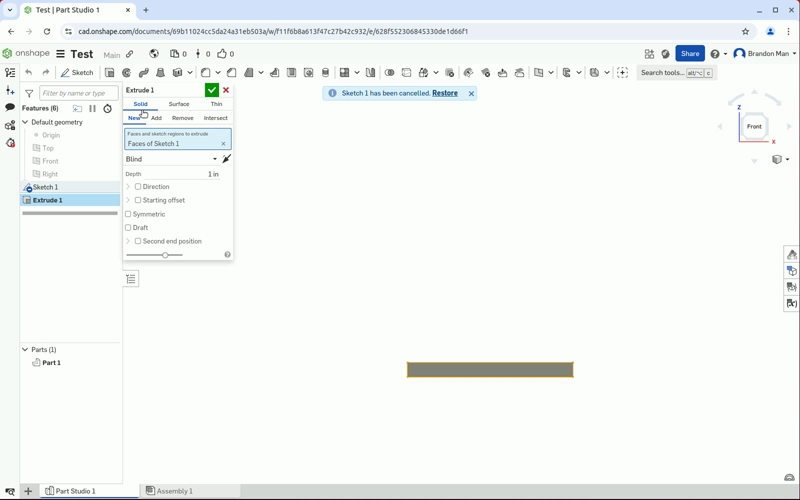
mouse_move(137, 120)
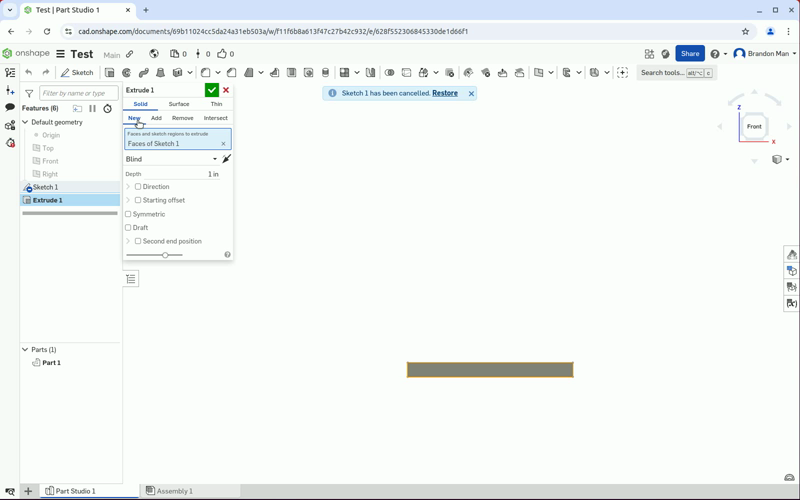
click(137, 120)
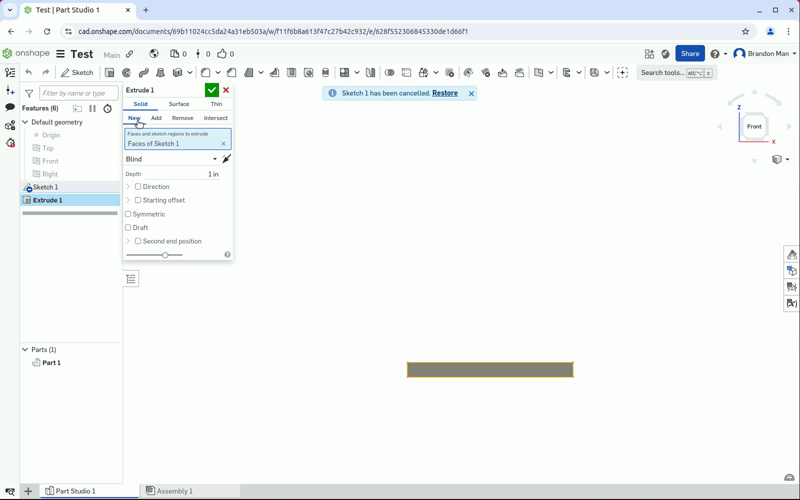
key(tab, 4)
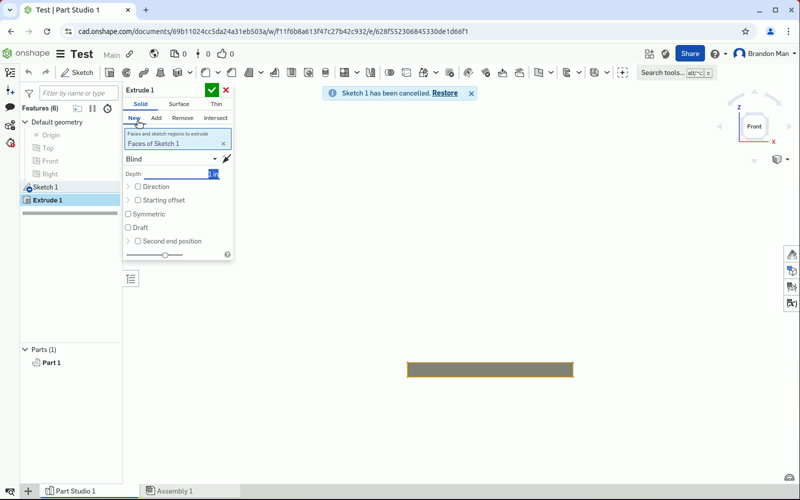
text(1.444)
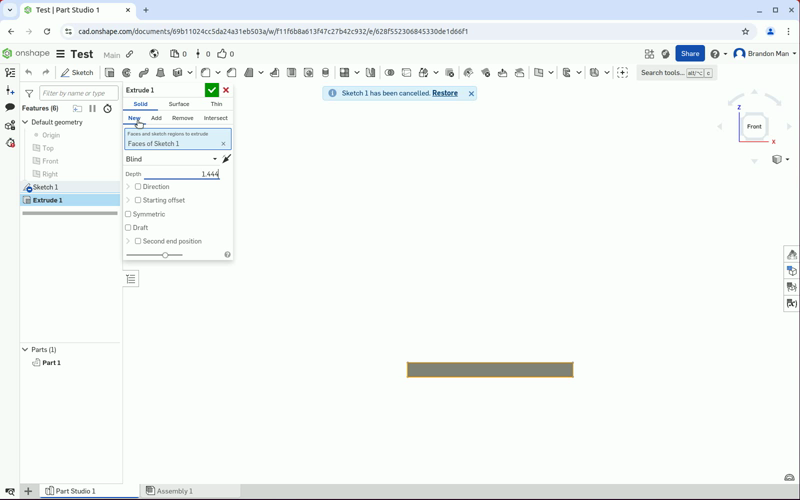
key(enter)
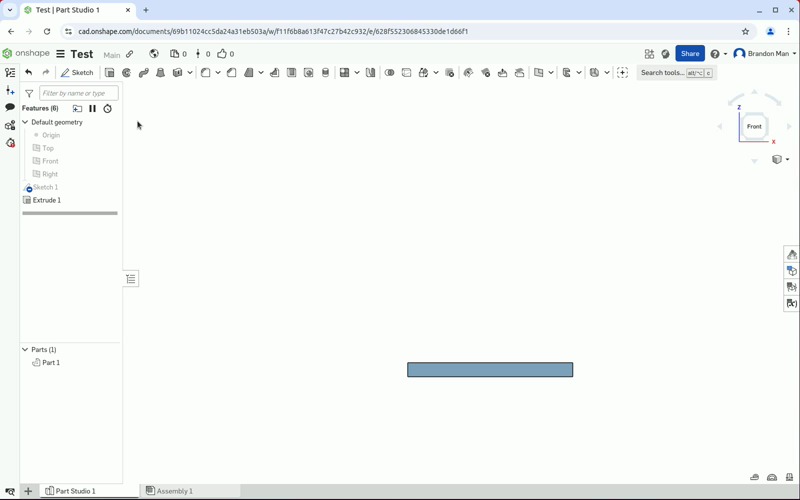
key(shift+h)
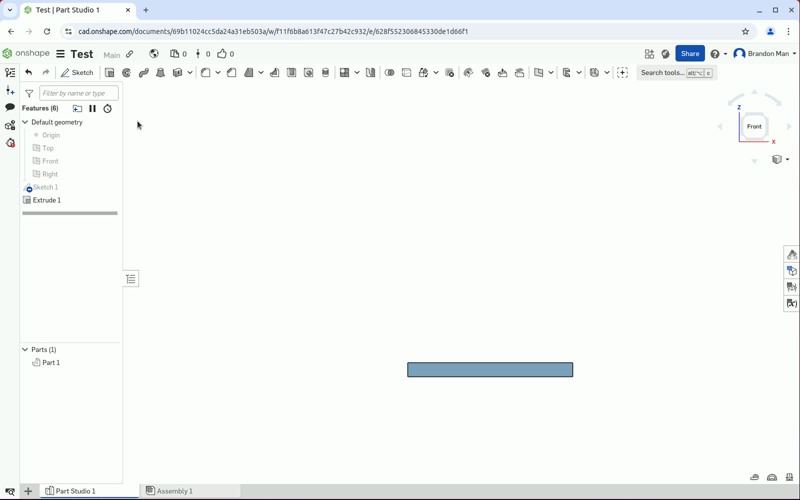
key(shift+h)
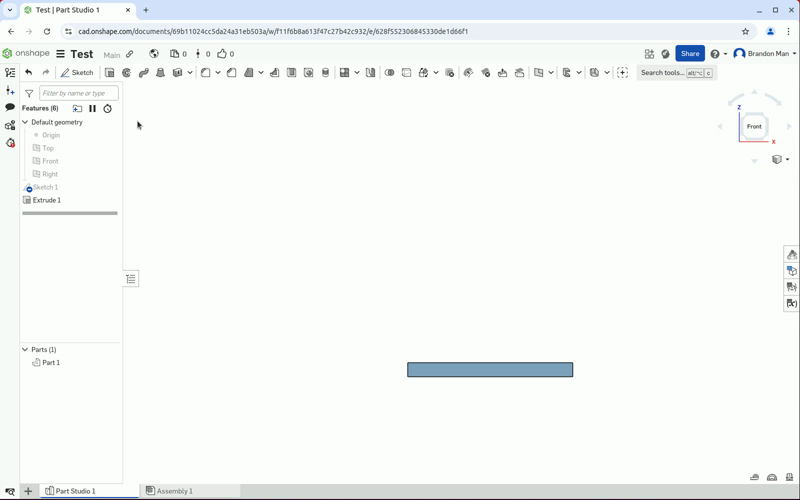
mouse_move(73, 189)
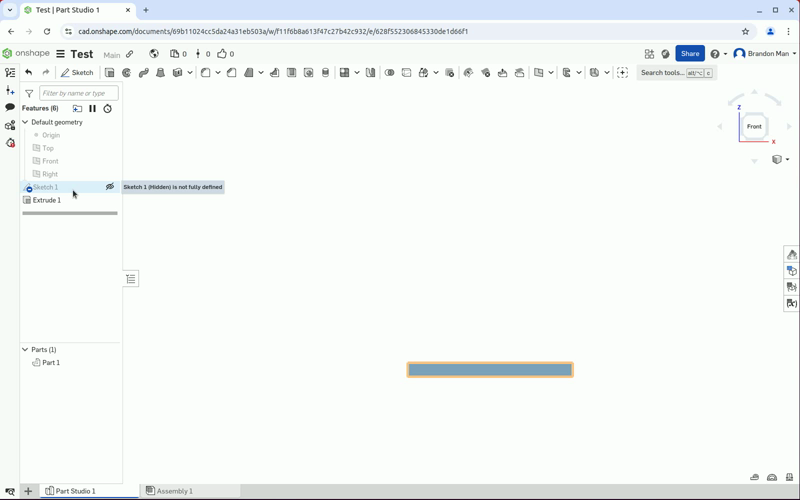
click(73, 189)
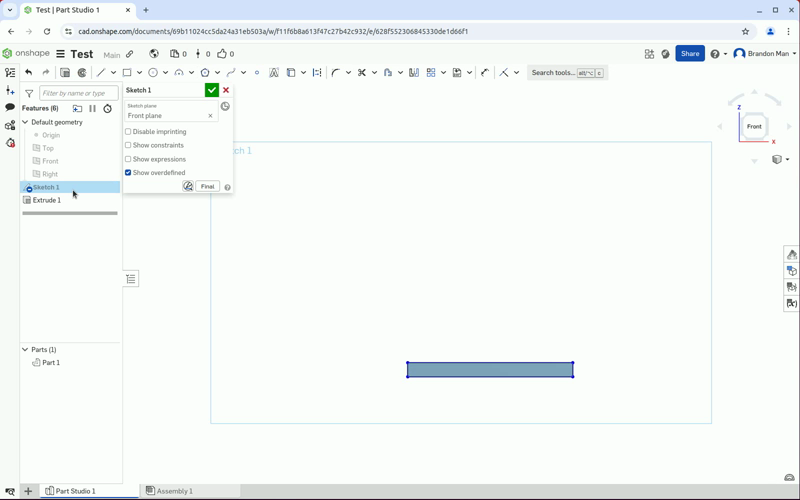
mouse_move(229, 92)
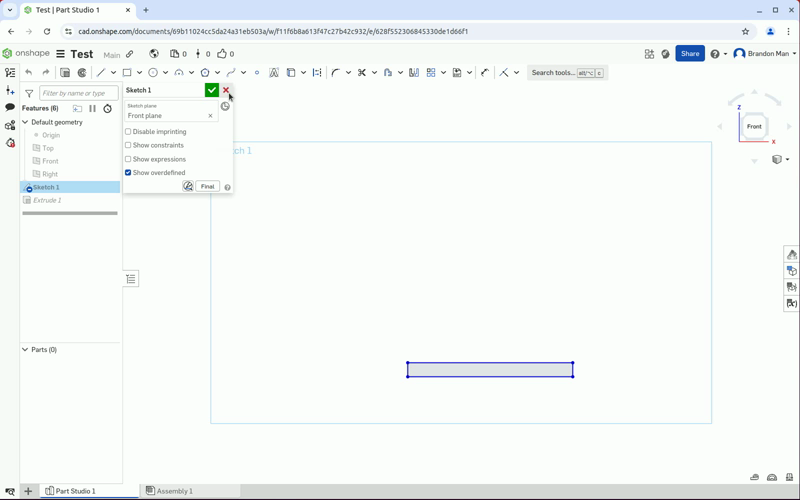
click(229, 92)
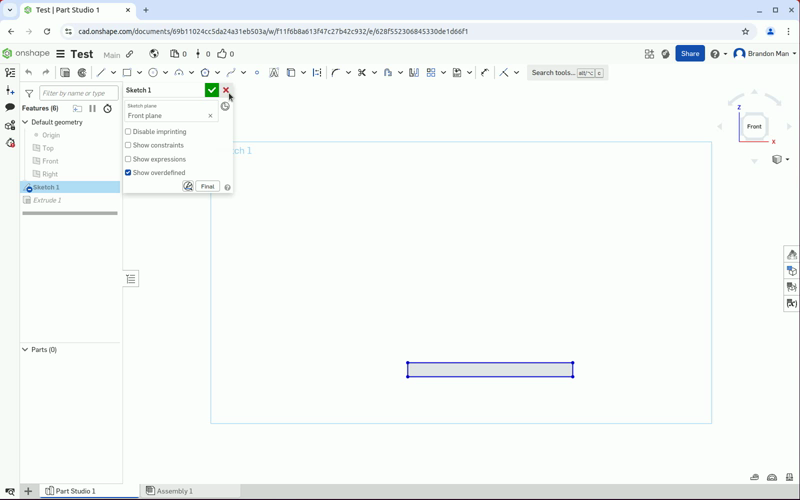
key(shift+s)
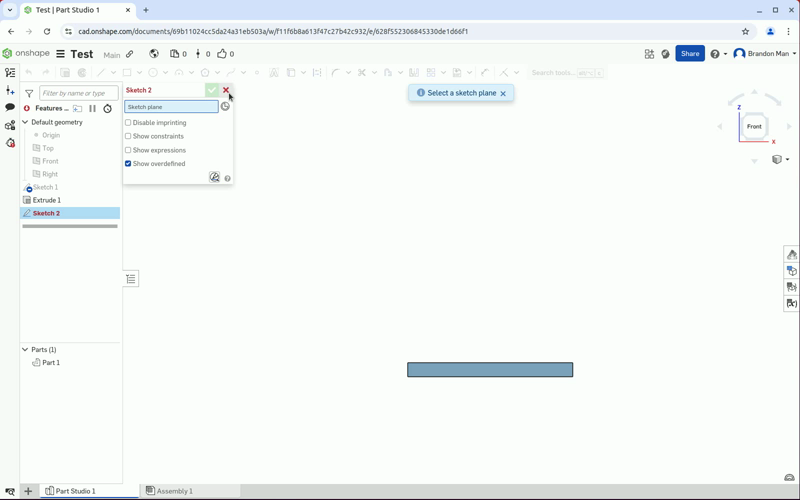
mouse_move(73, 163)
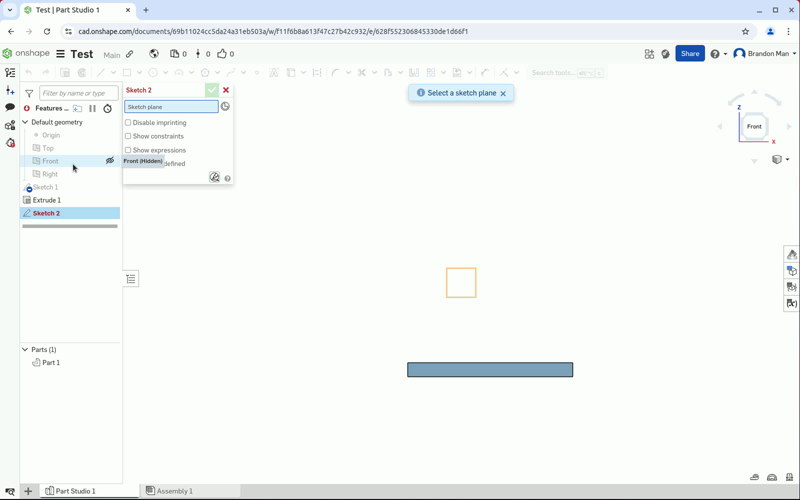
click(73, 163)
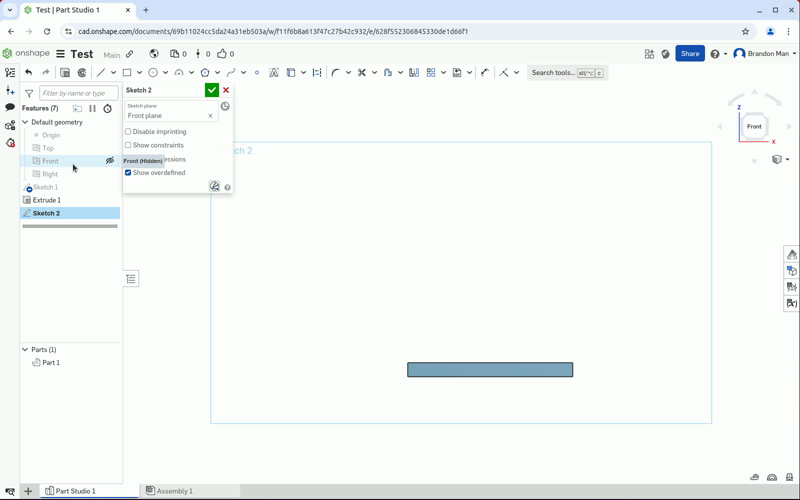
mouse_move(73, 352)
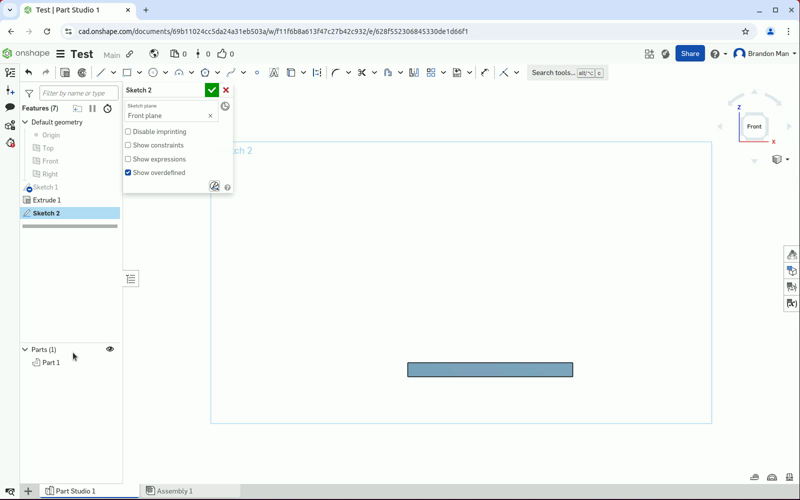
key(y)
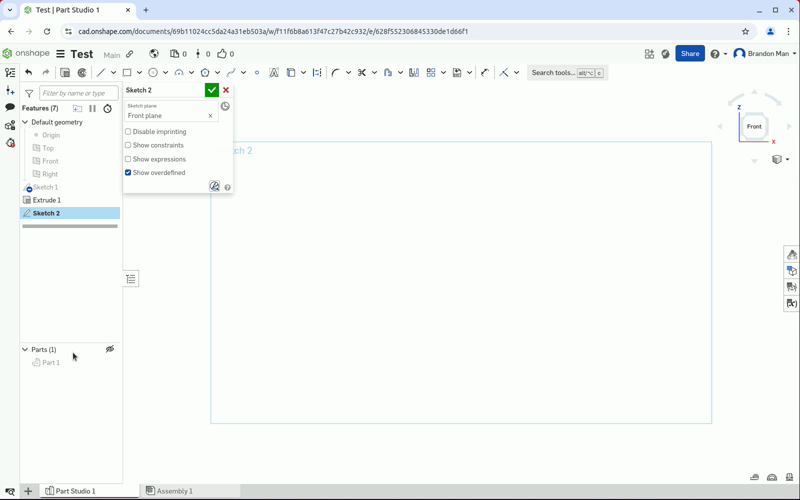
key(a)
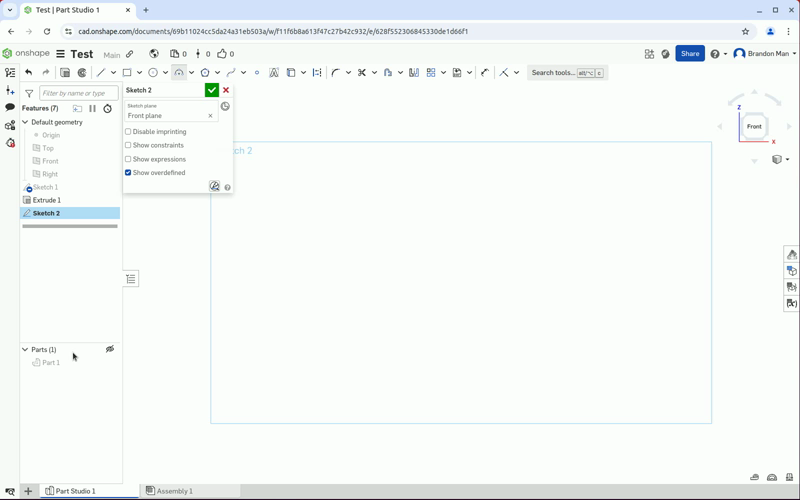
key_down(shift)
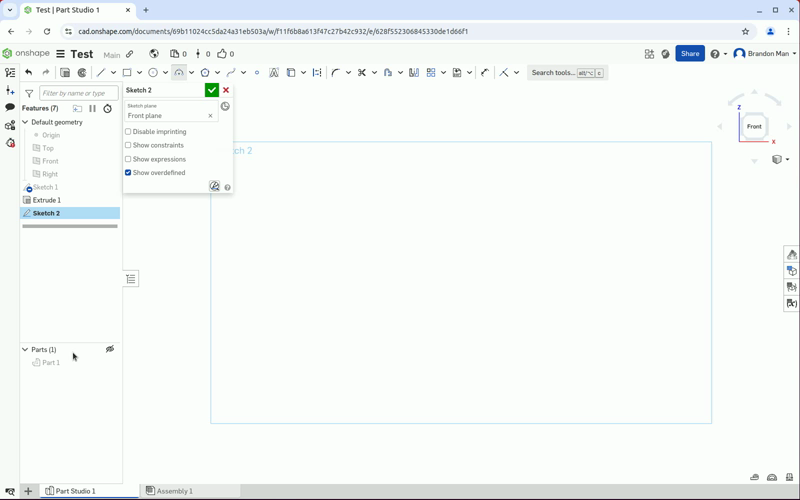
mouse_move(393, 362)
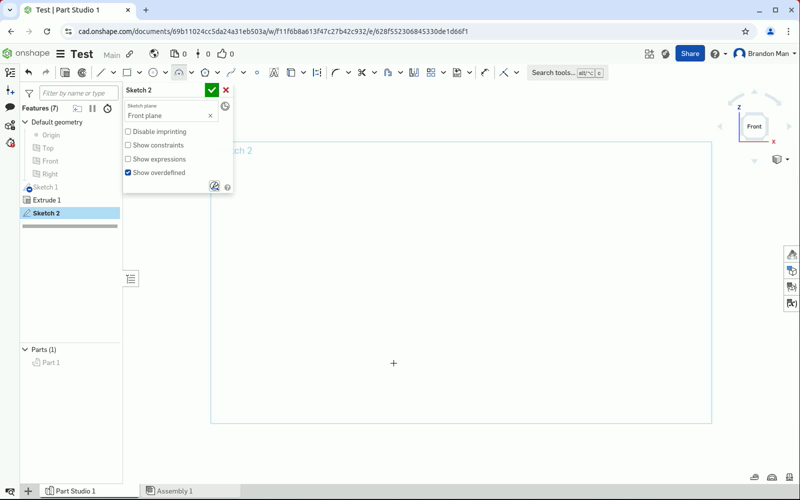
click(393, 362)
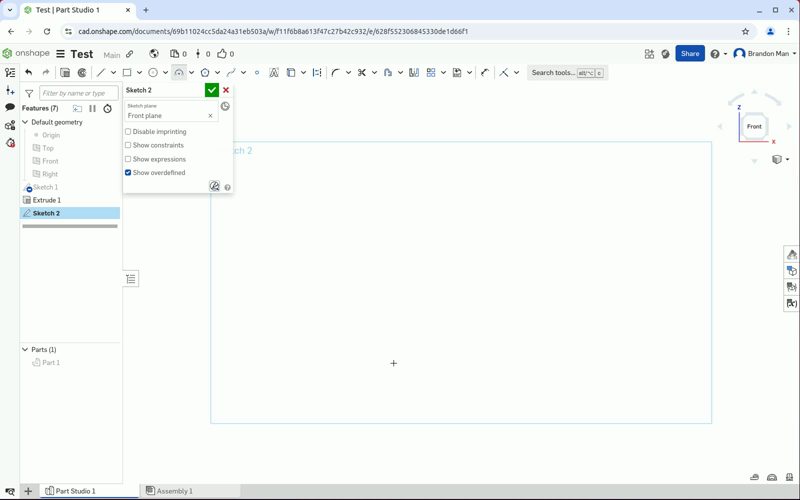
key_up(shift)
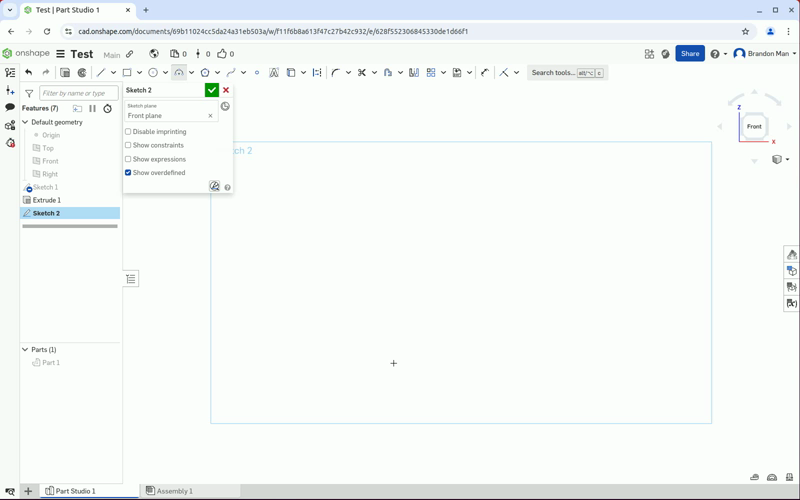
key_down(shift)
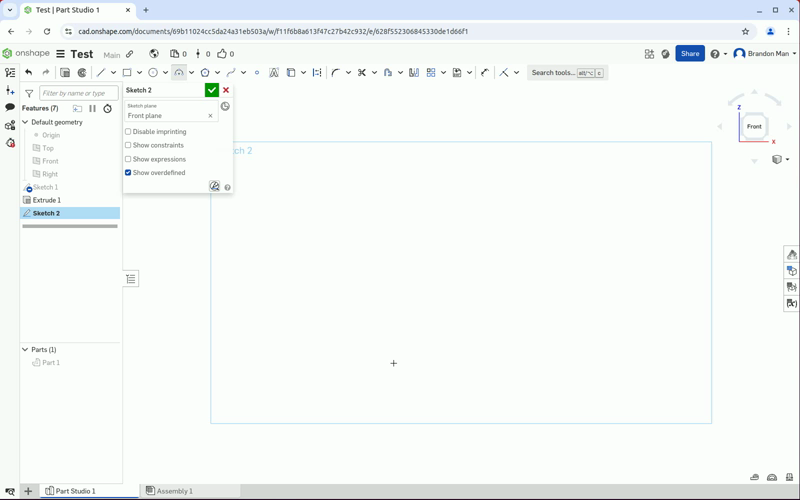
mouse_move(409, 377)
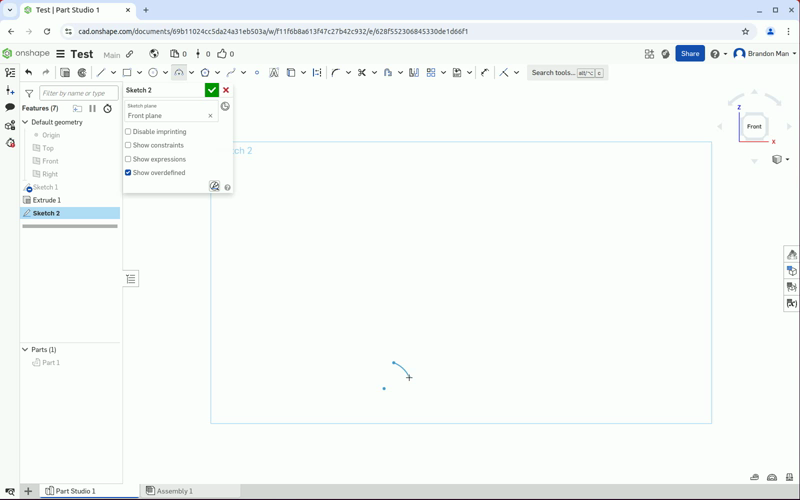
click(409, 377)
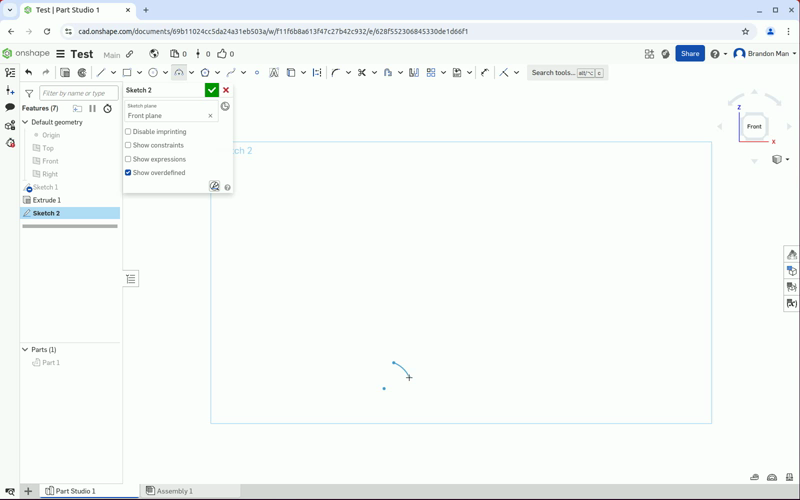
mouse_move(398, 373)
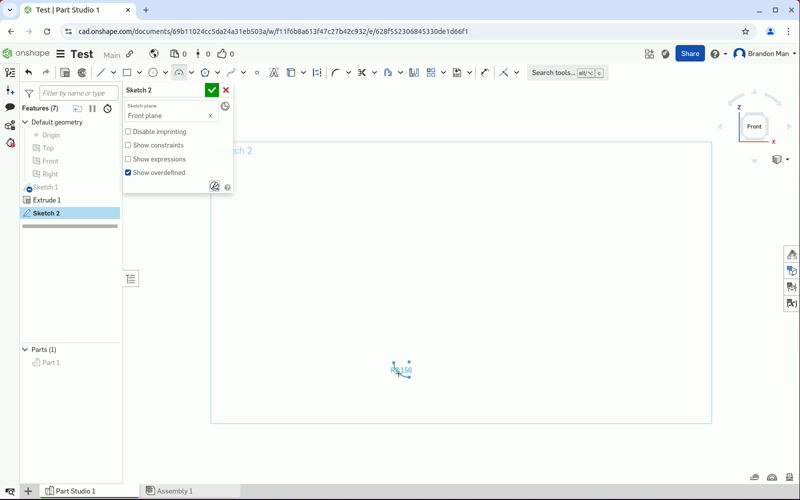
click(398, 373)
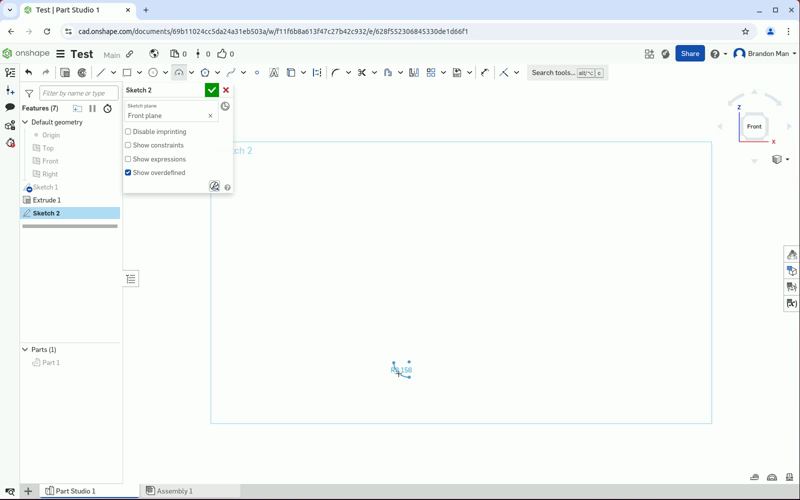
key_up(shift)
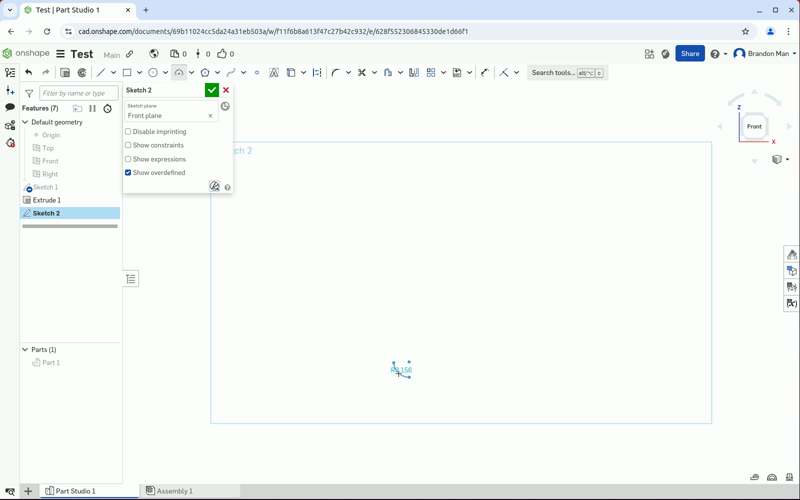
key(esc)
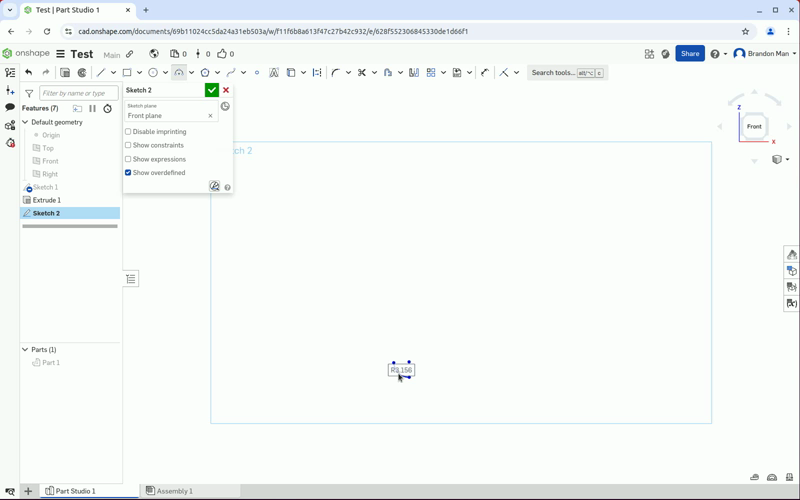
key(l)
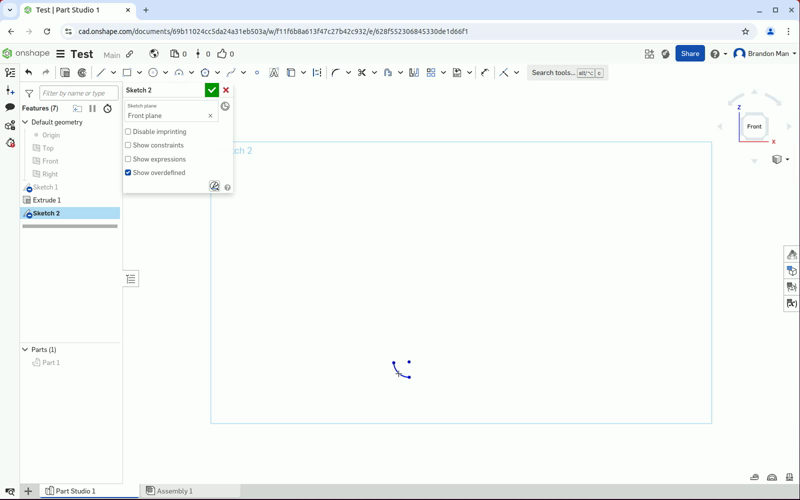
mouse_move(409, 377)
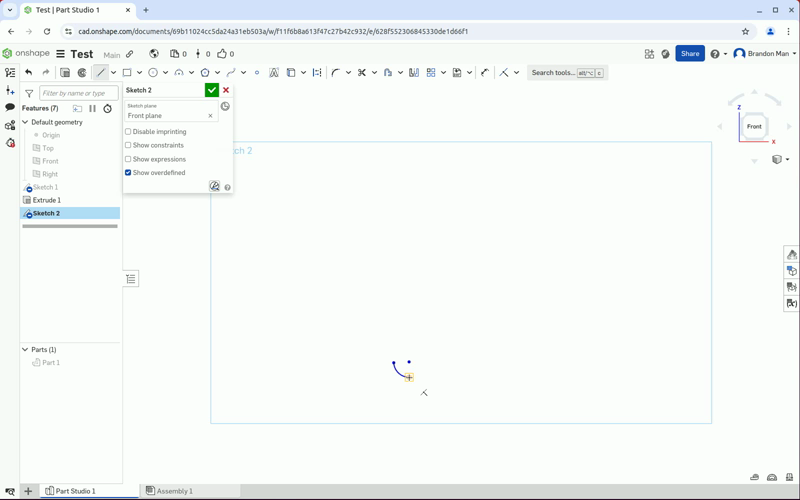
click(409, 377)
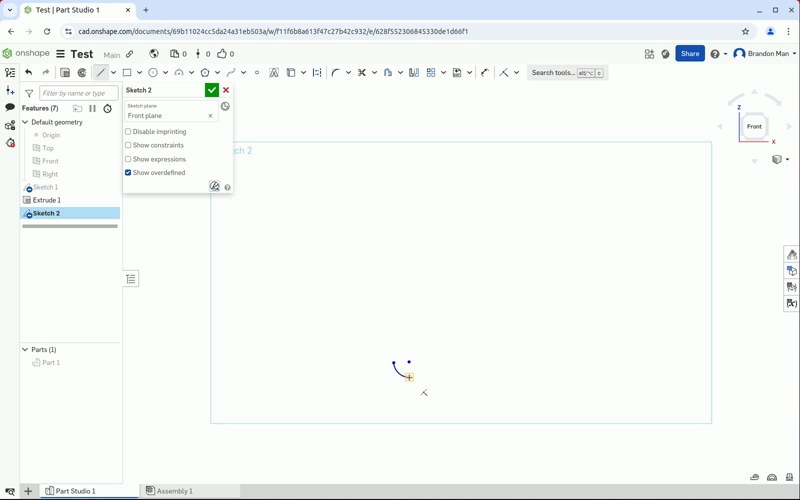
key_down(shift)
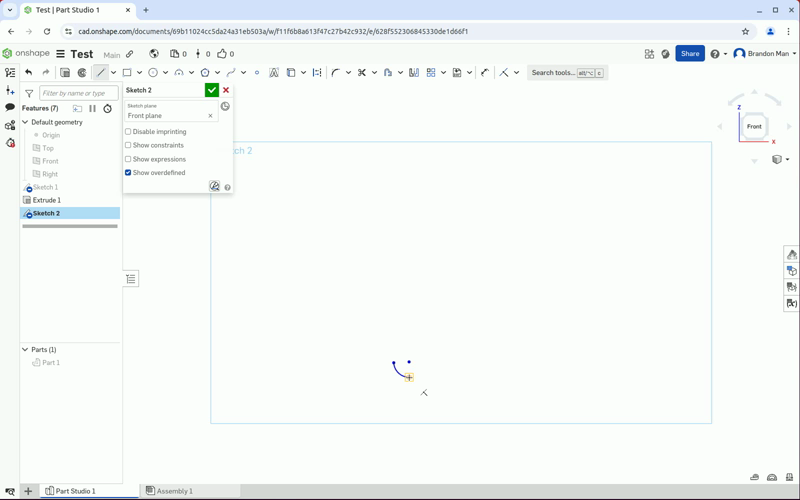
mouse_move(439, 377)
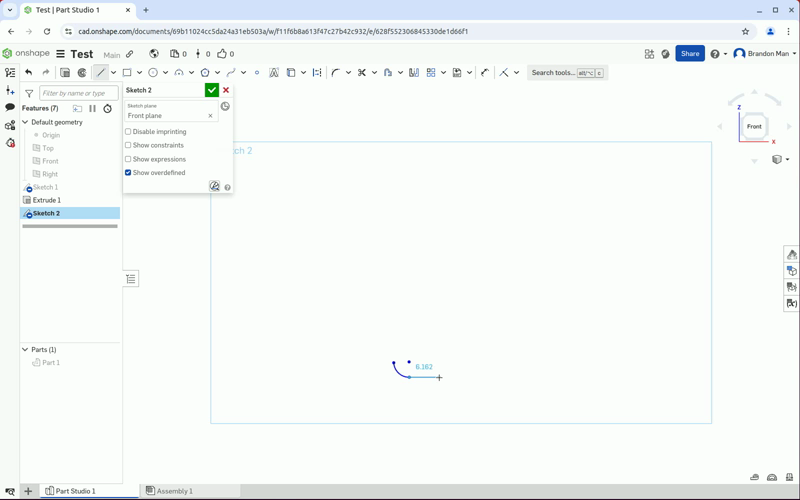
mouse_move(409, 362)
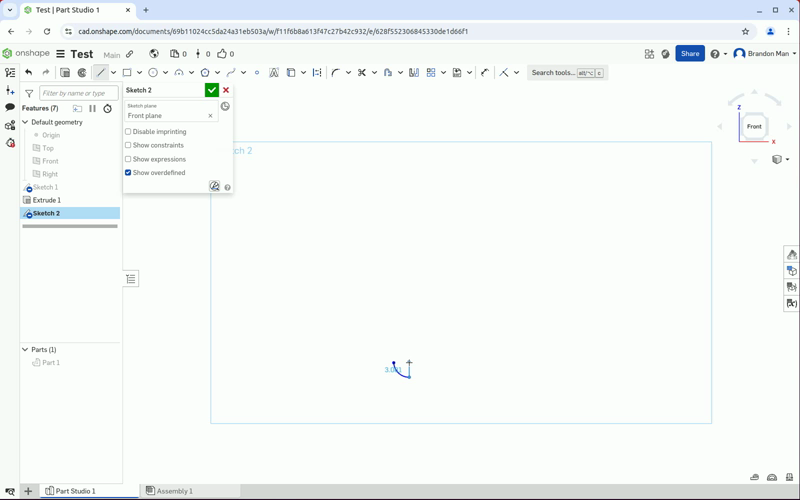
click(409, 362)
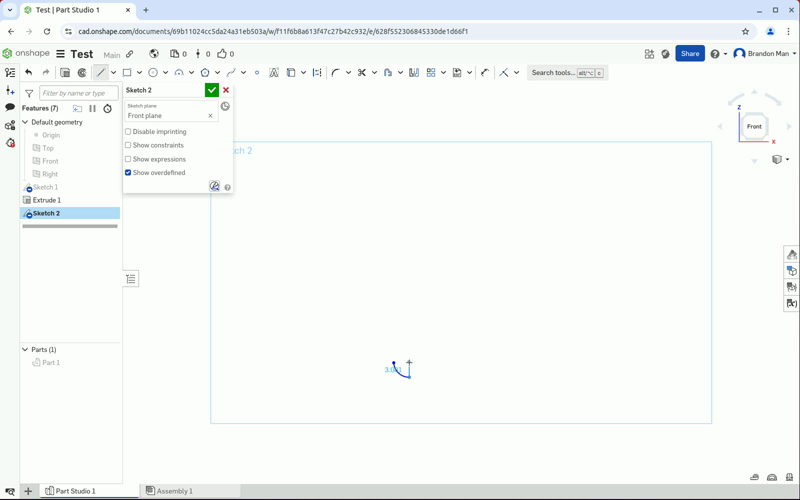
key_up(shift)
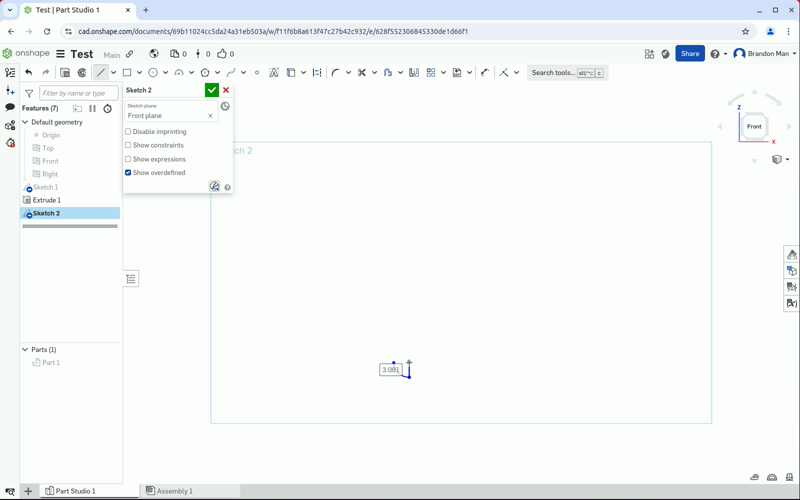
mouse_move(439, 362)
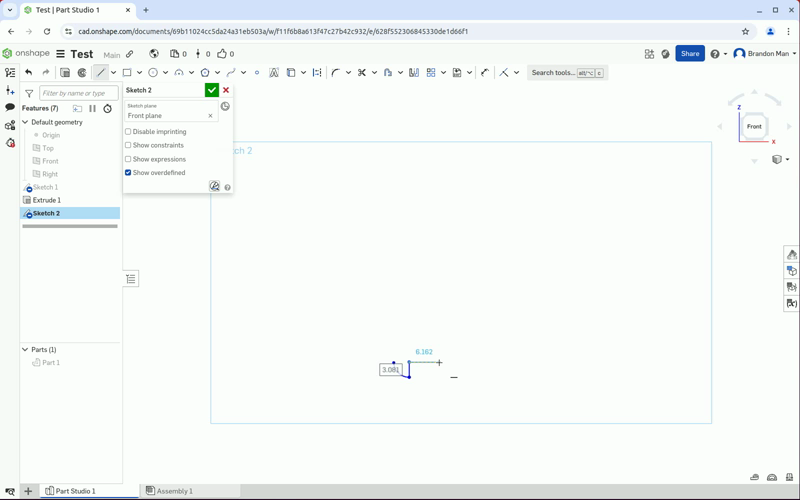
key_down(shift)
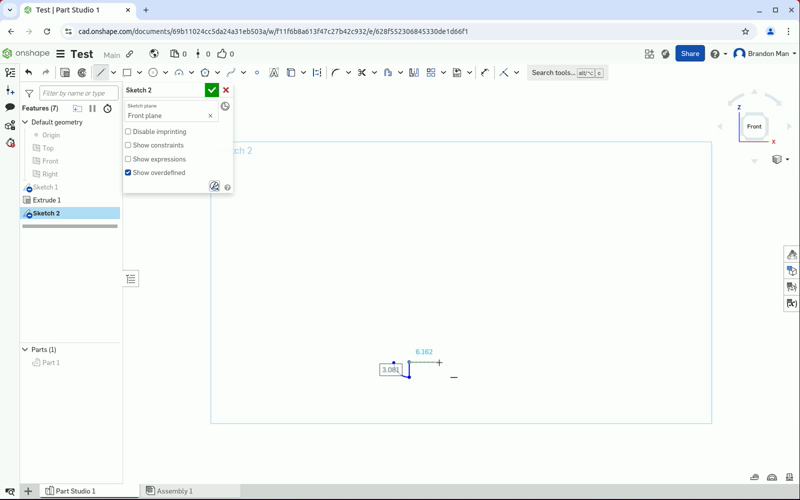
mouse_move(393, 362)
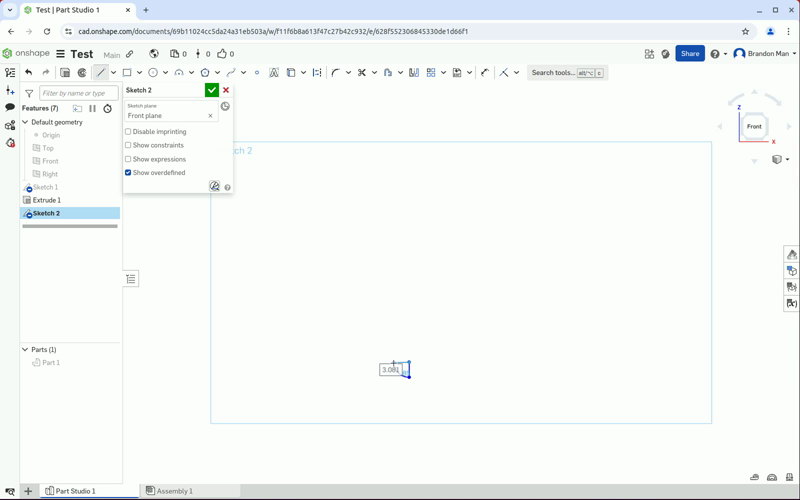
key_up(shift)
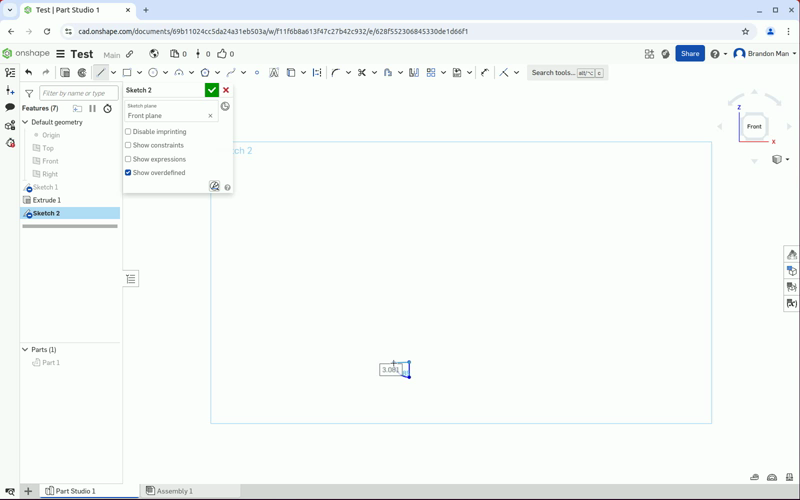
click(393, 362)
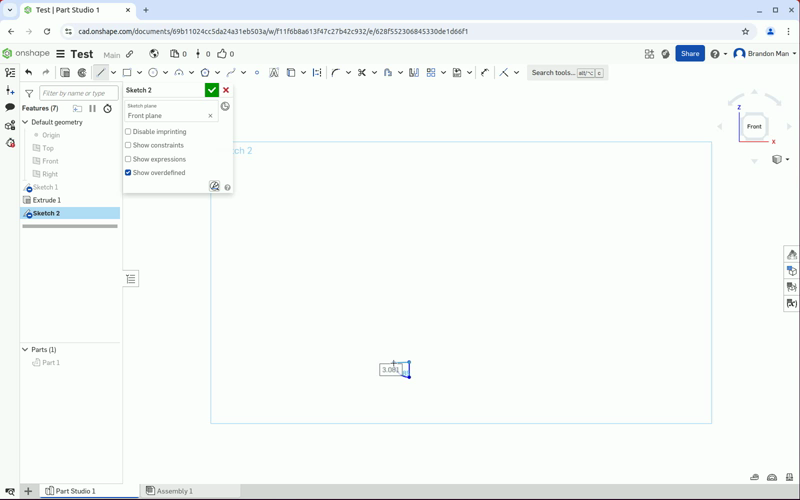
key(esc)
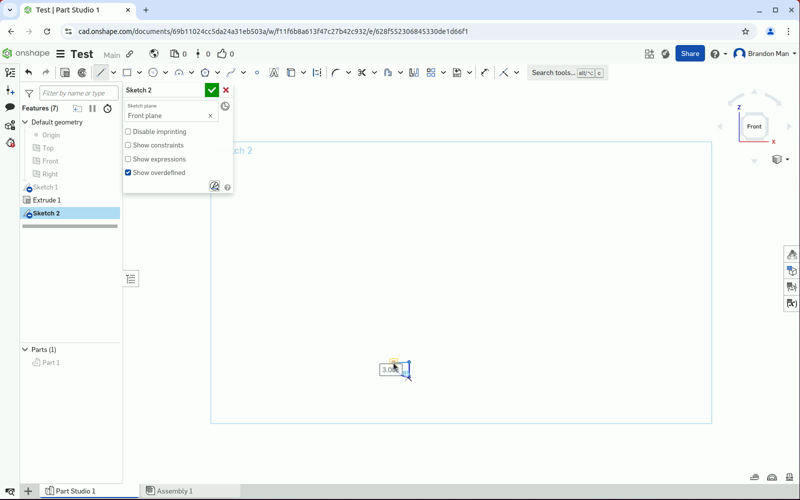
mouse_move(406, 364)
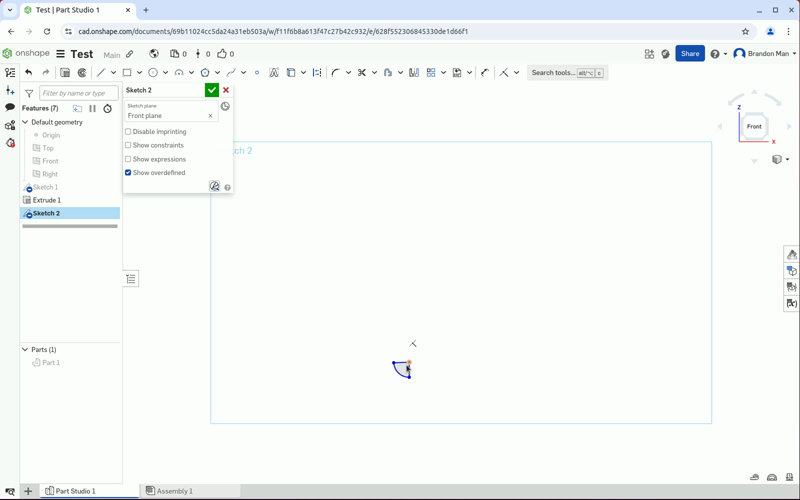
scroll(6)
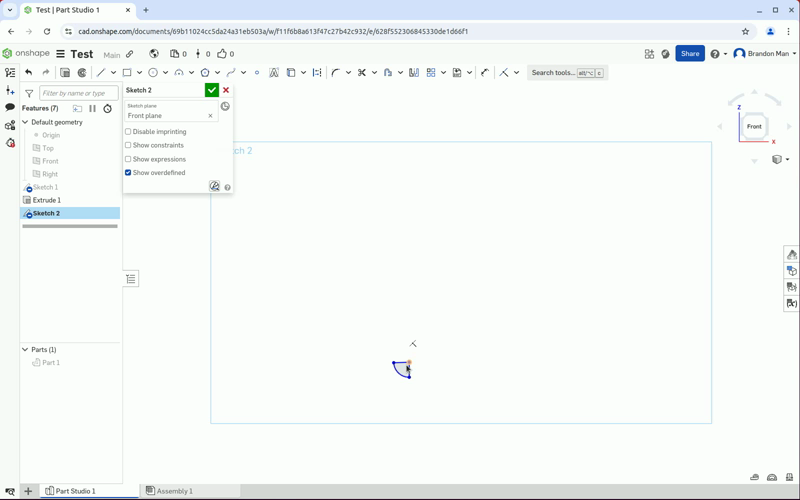
scroll(6)
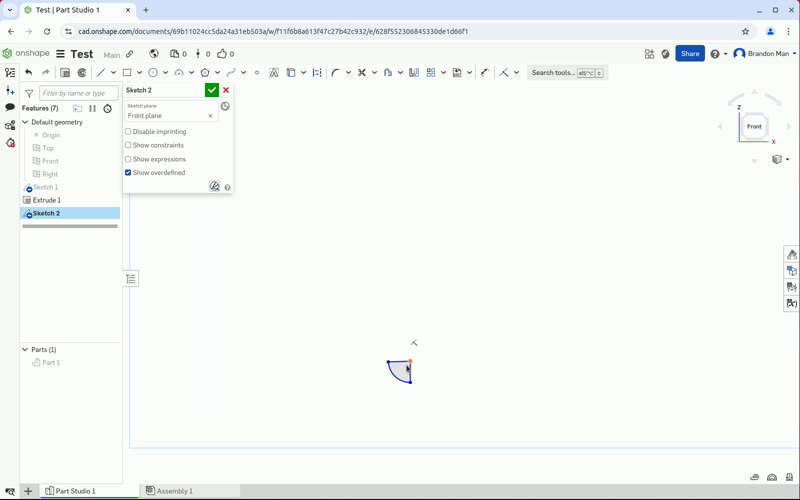
scroll(6)
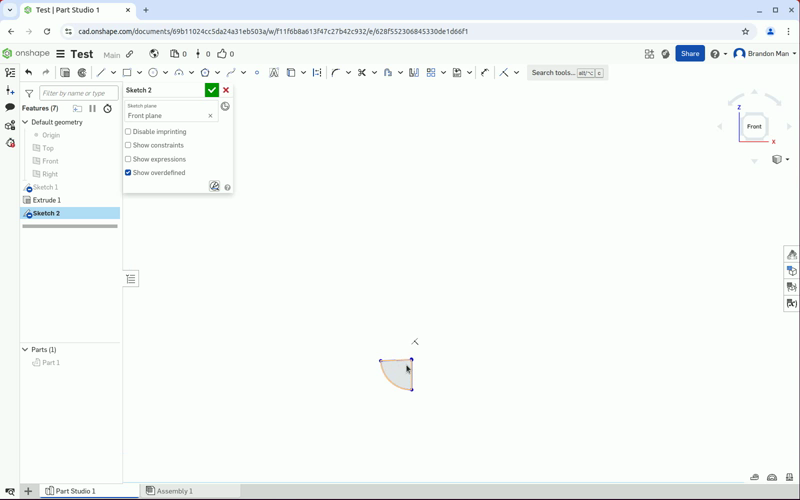
scroll(6)
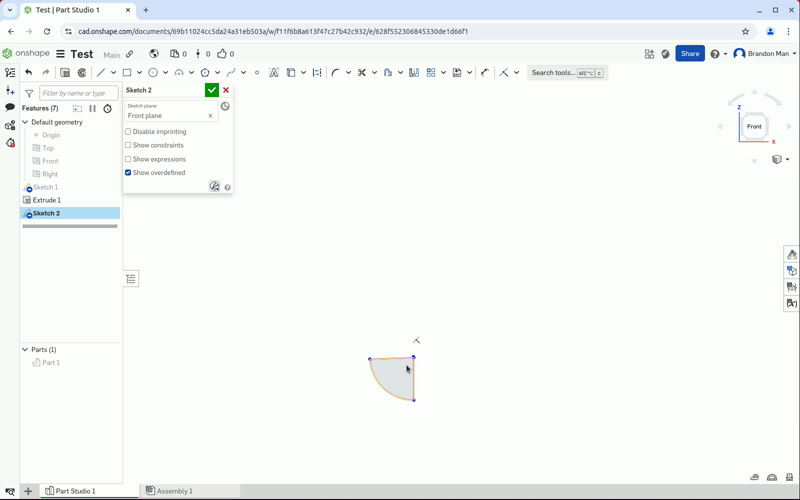
scroll(6)
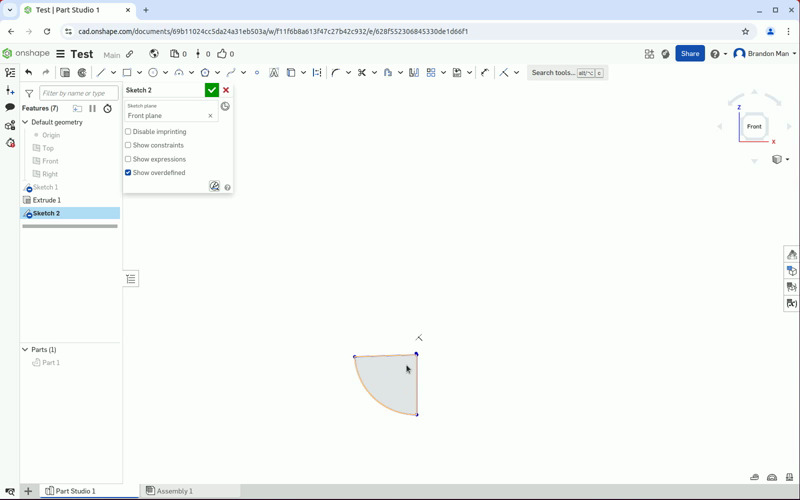
scroll(6)
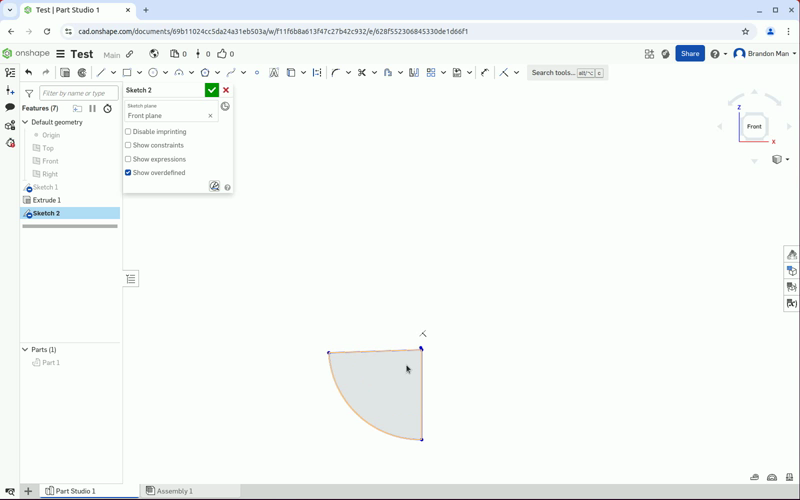
scroll(6)
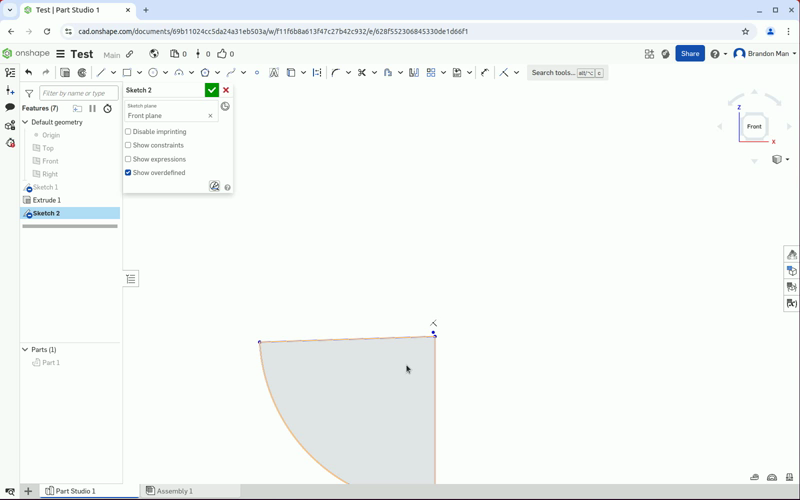
click(406, 364)
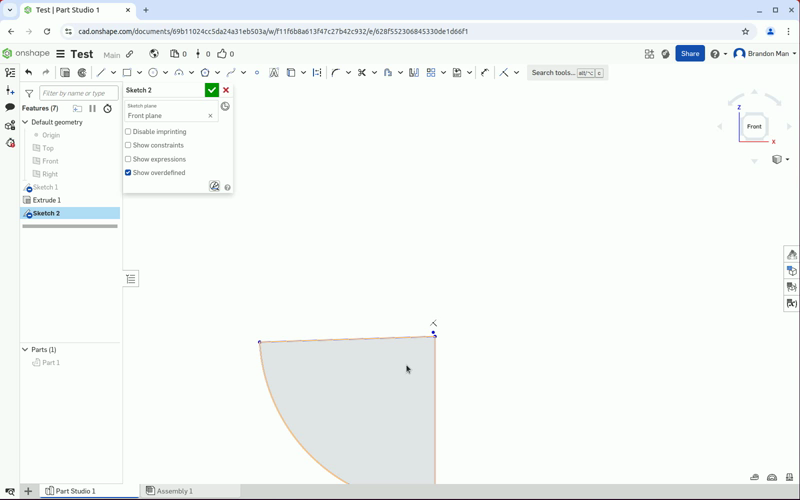
scroll(-6)
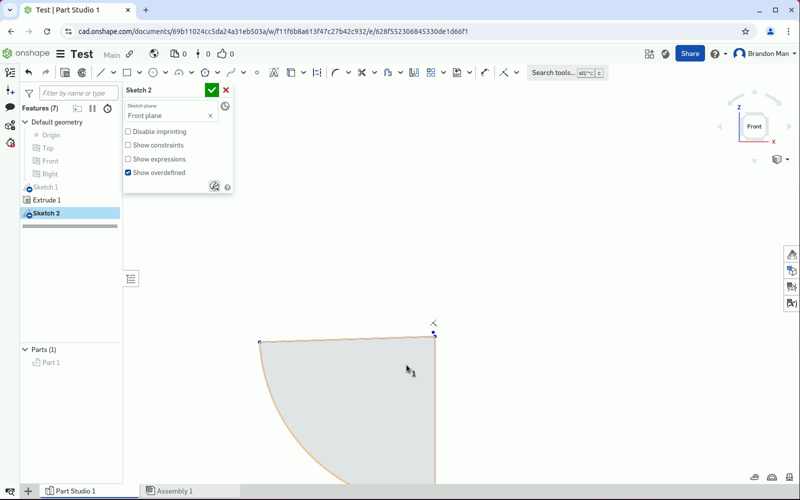
scroll(-6)
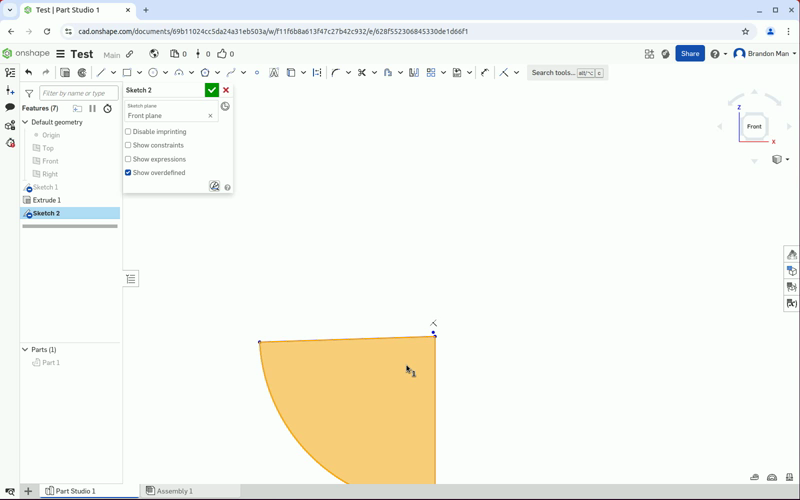
scroll(-6)
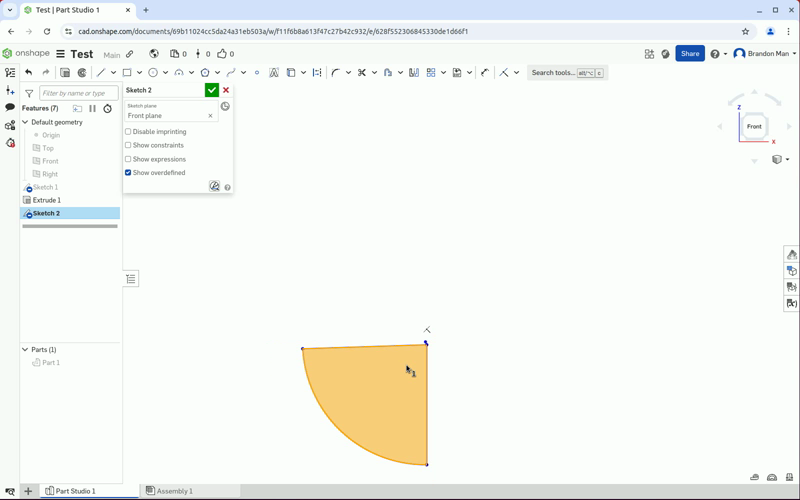
scroll(-6)
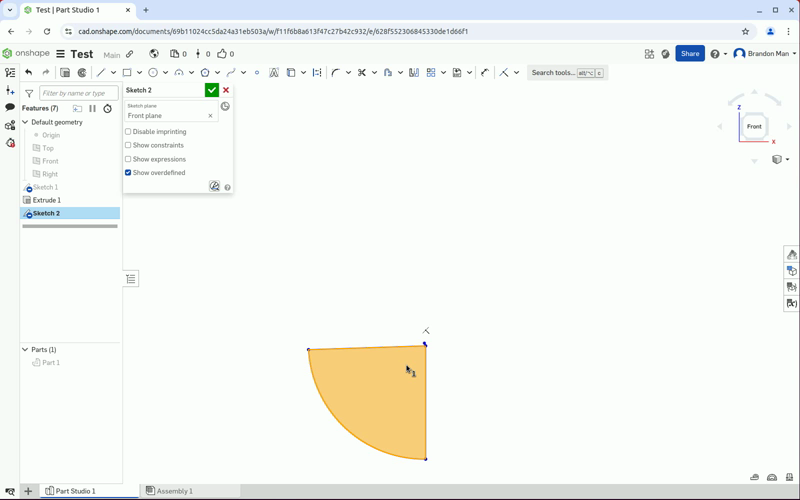
scroll(-6)
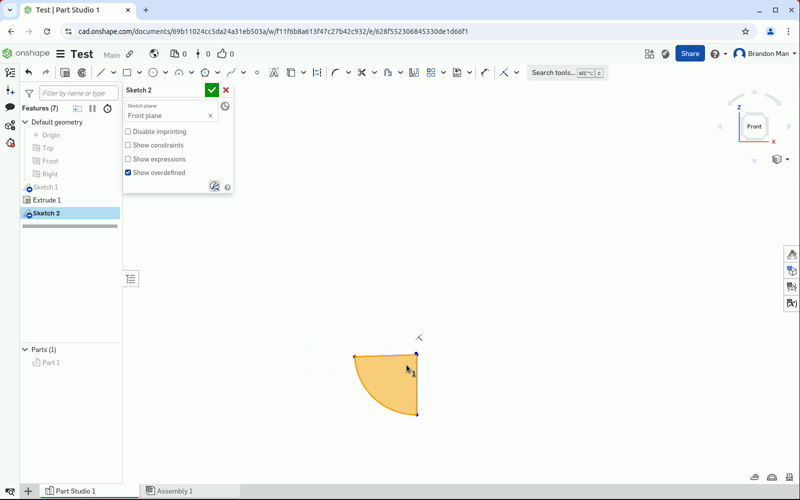
scroll(-6)
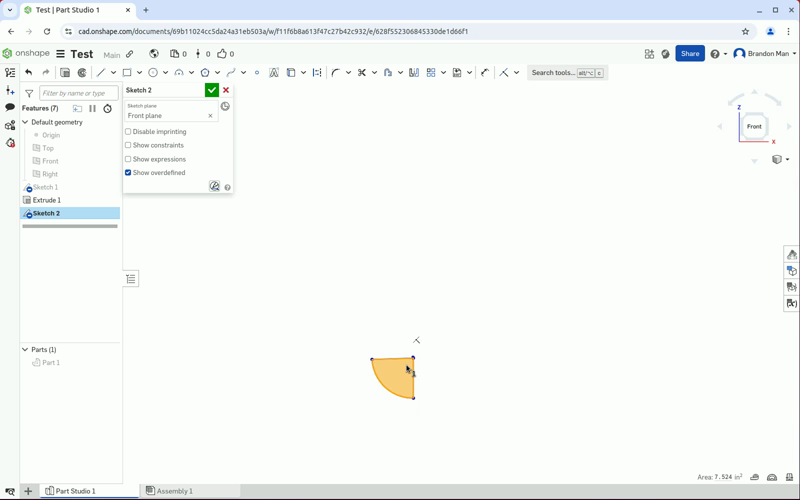
scroll(-6)
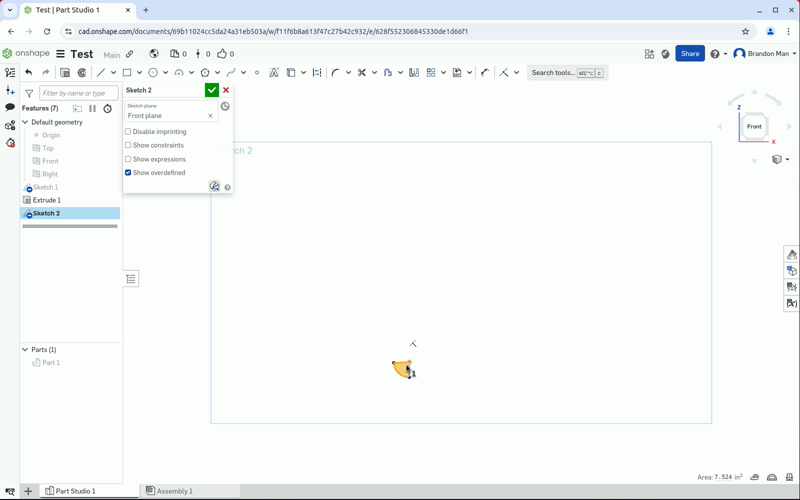
mouse_move(73, 352)
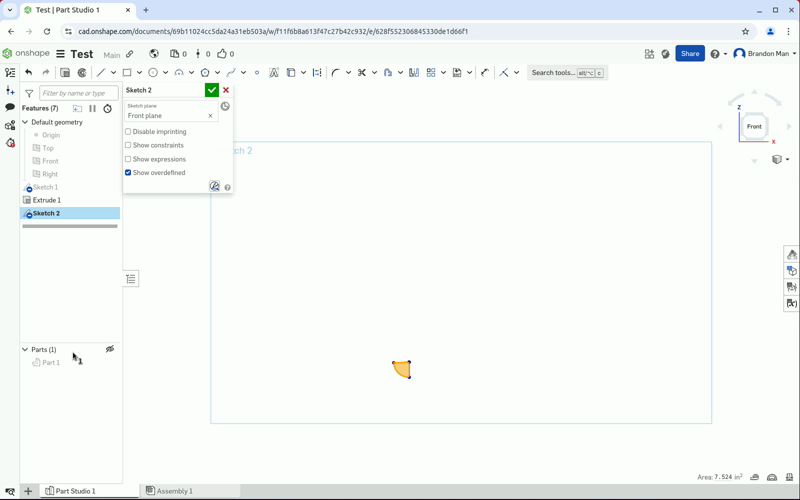
key(shift+y)
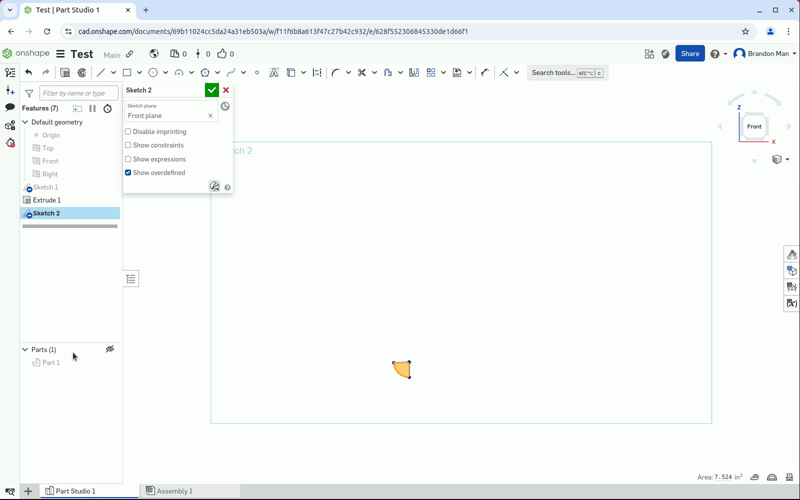
key(shift+e)
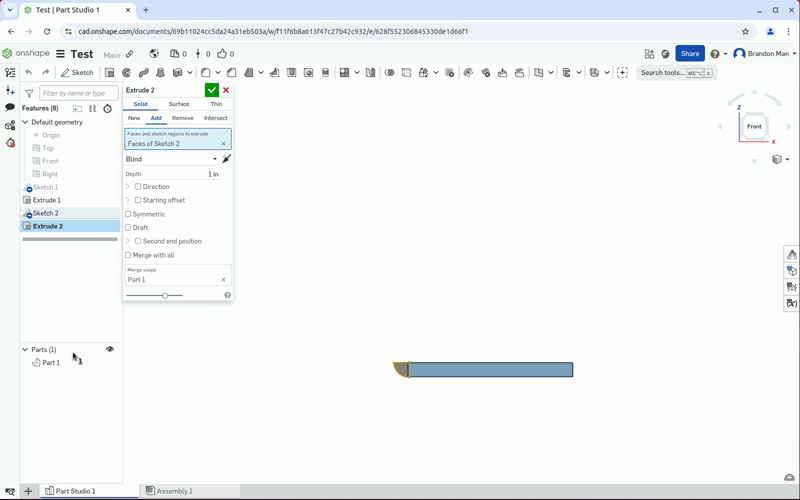
mouse_move(143, 106)
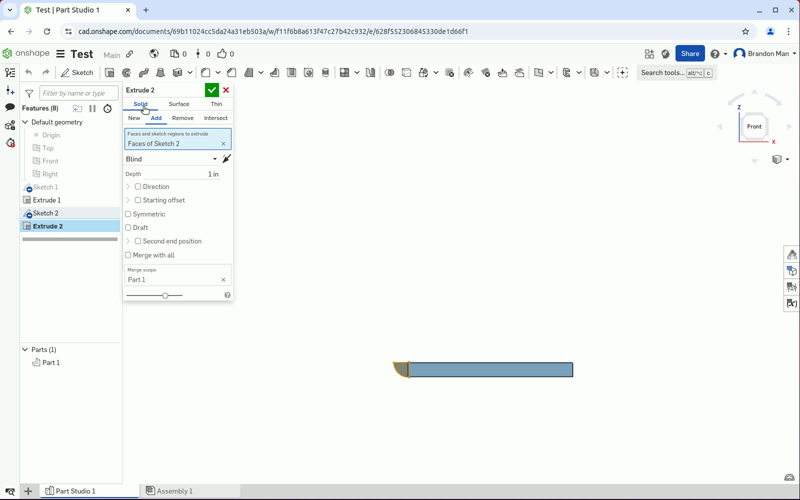
click(143, 106)
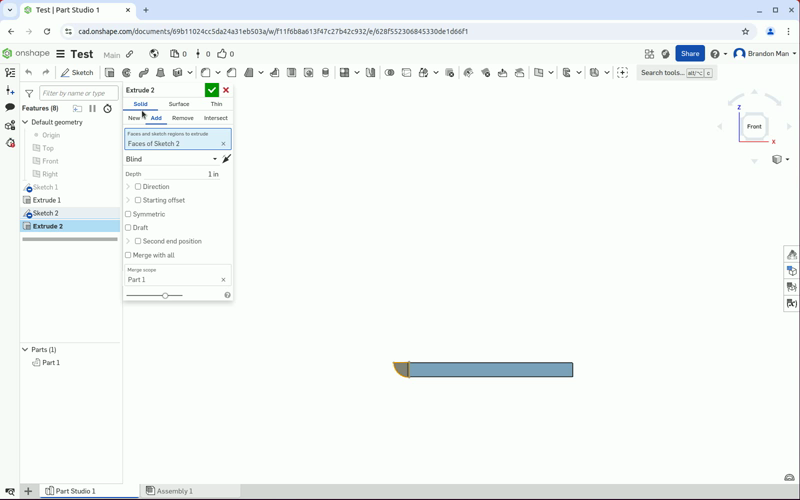
mouse_move(137, 120)
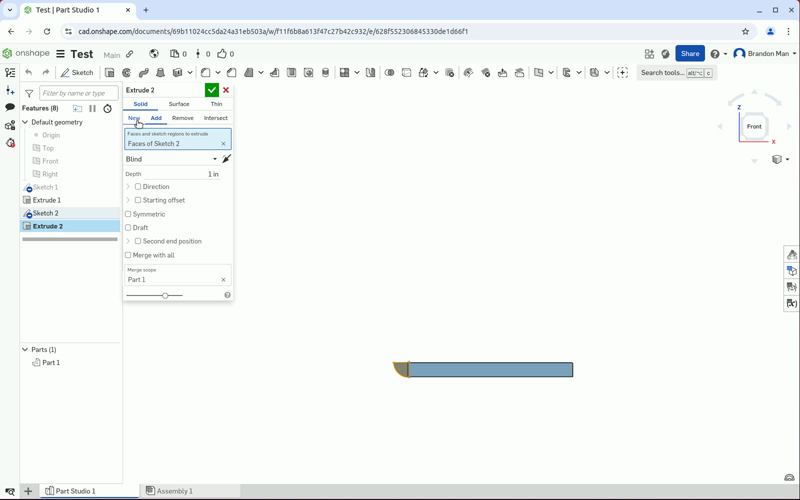
click(137, 120)
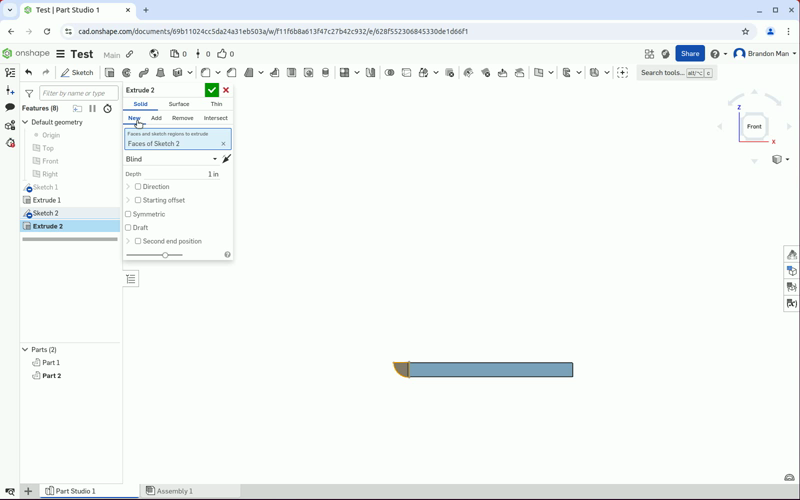
key(tab, 4)
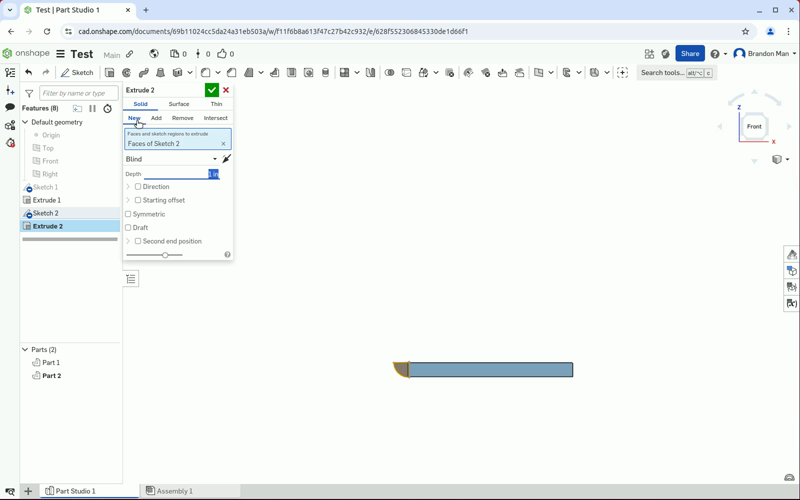
text(1.444)
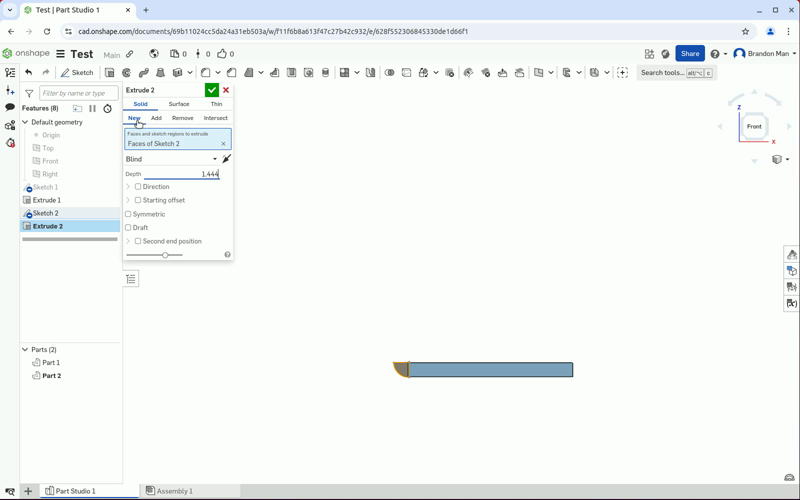
key(enter)
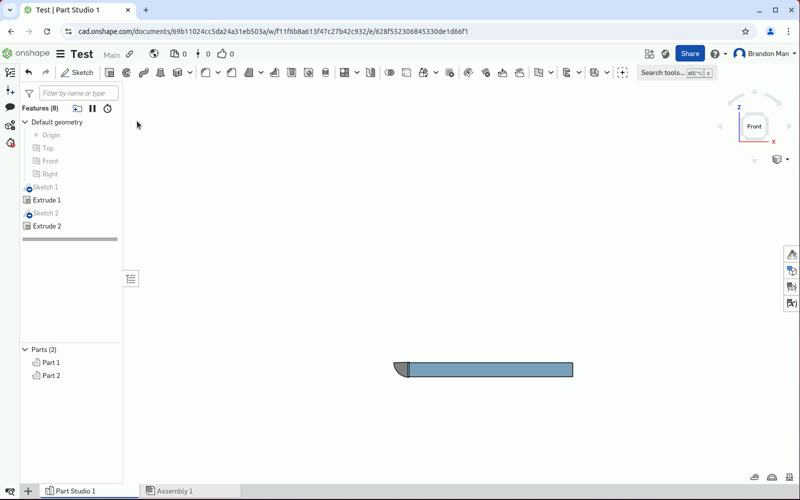
key(shift+h)
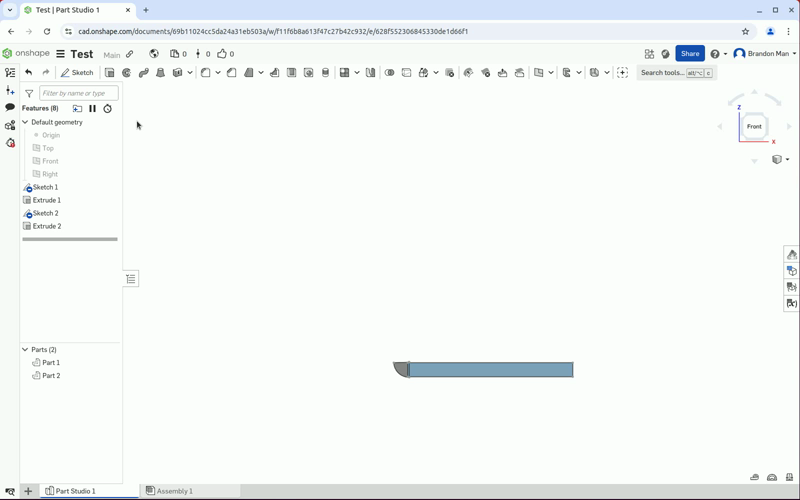
key(shift+h)
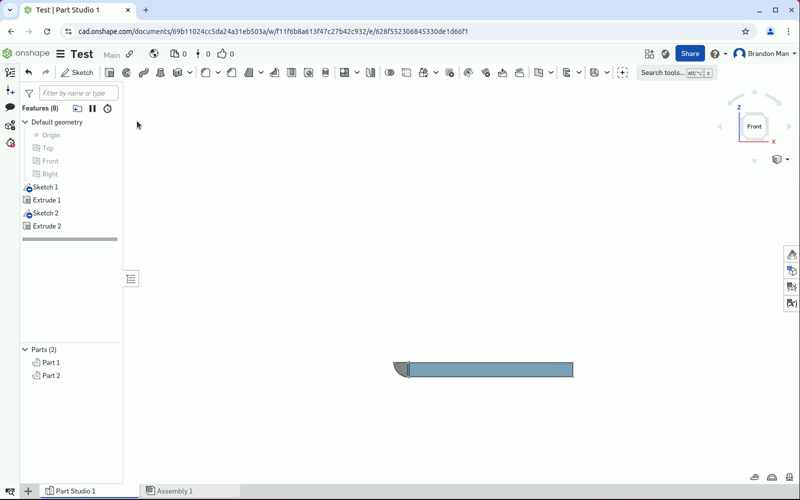
key(shift+7)
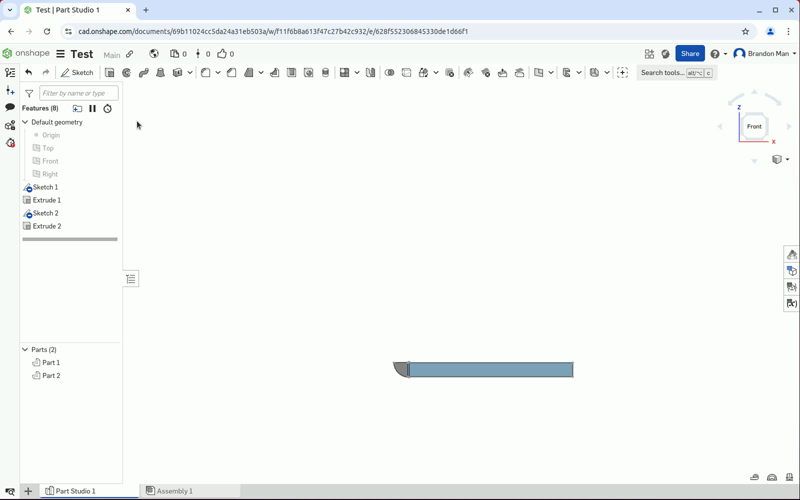
key(left, 2)
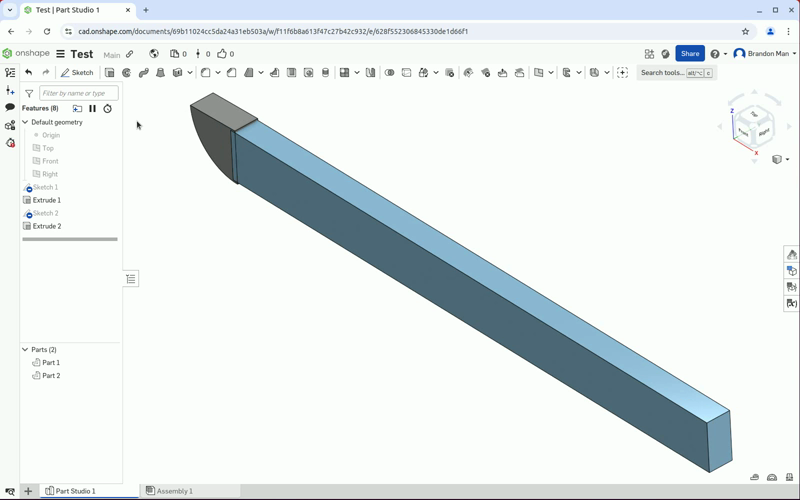
key(down, 2)
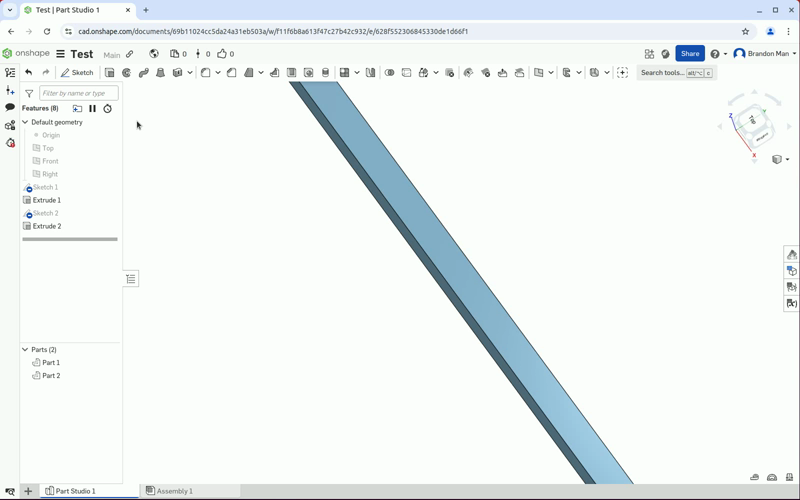
key(up, 2)
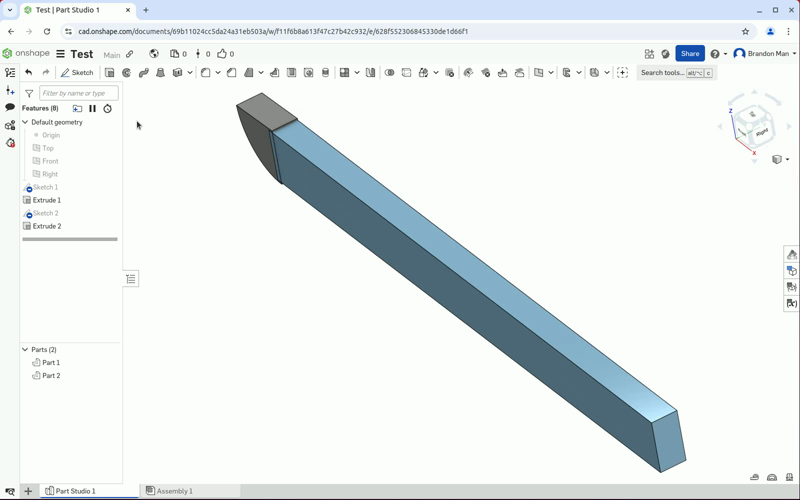
key(right, 2)
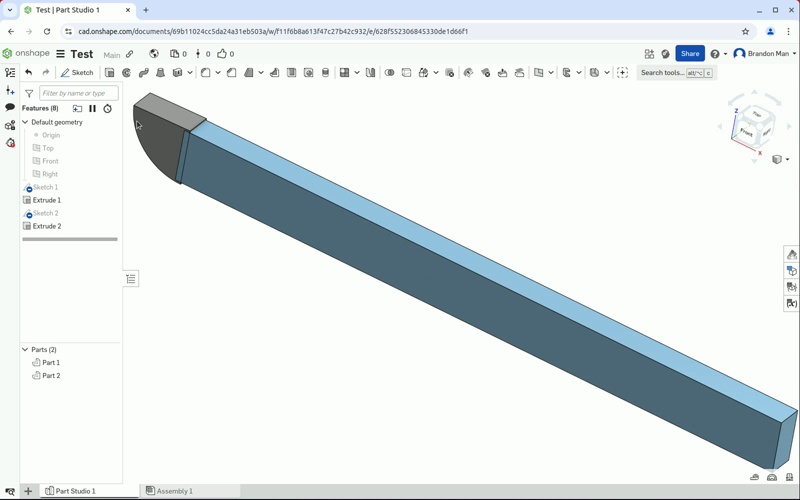
mouse_move(73, 189)
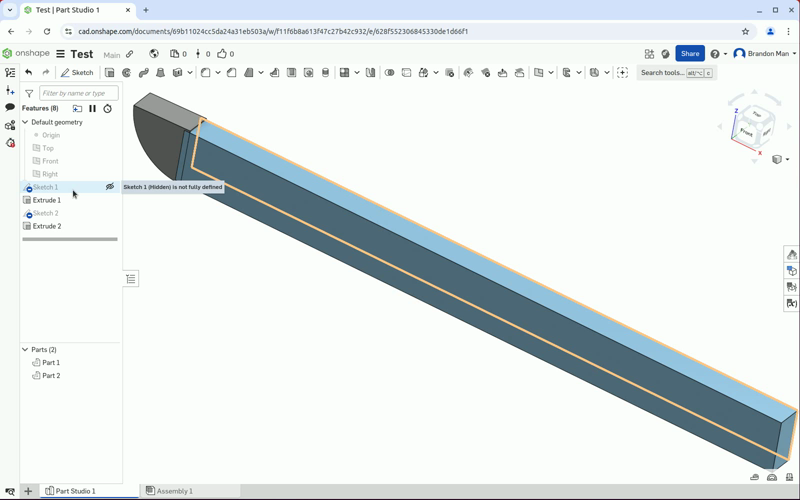
click(73, 189)